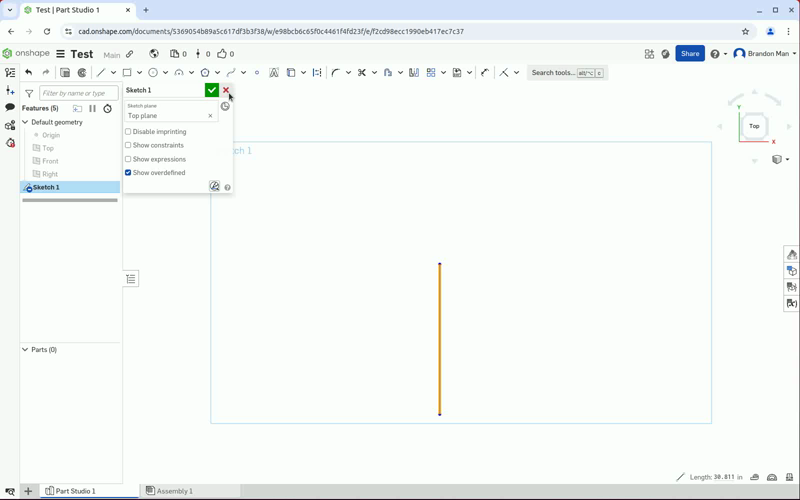
key(shift+h)
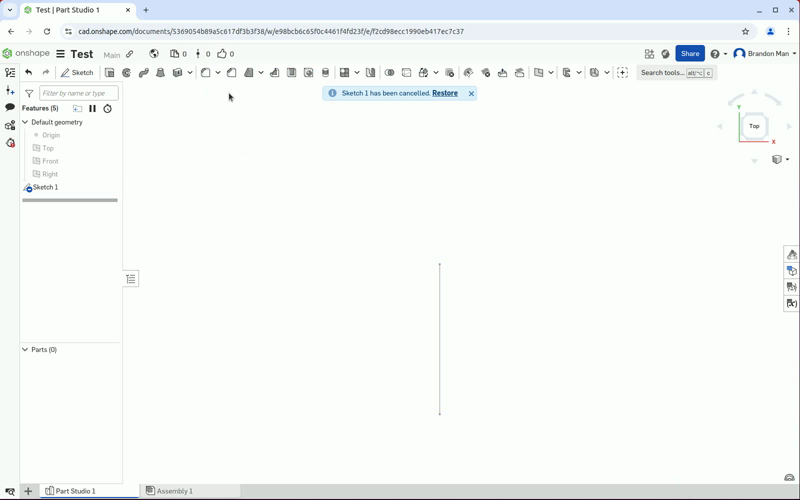
key(shift+s)
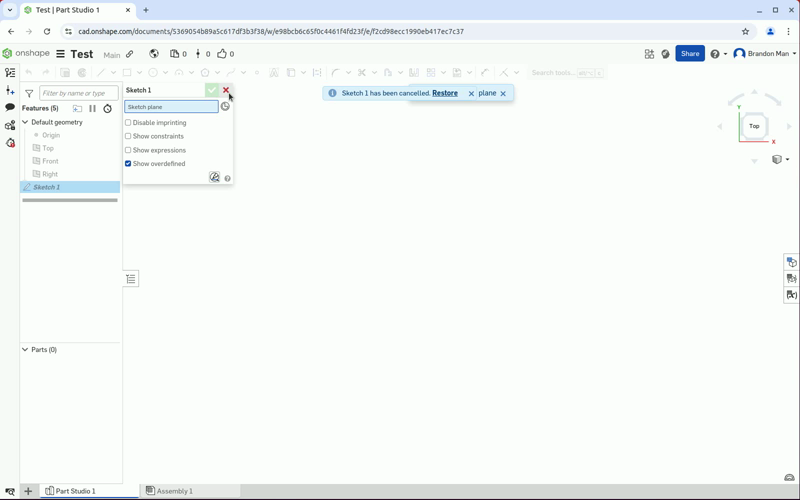
mouse_move(73, 150)
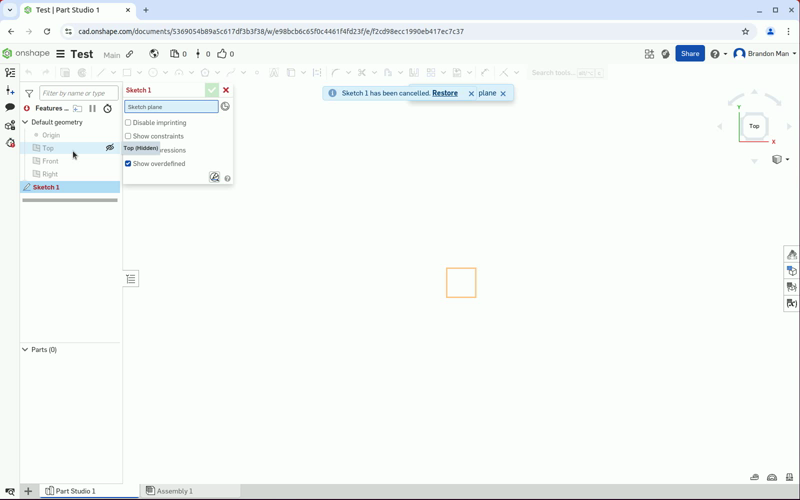
click(73, 150)
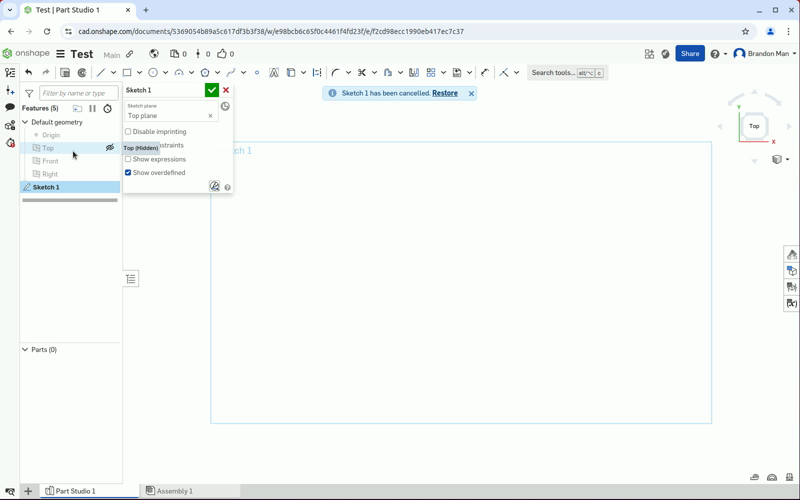
mouse_move(73, 352)
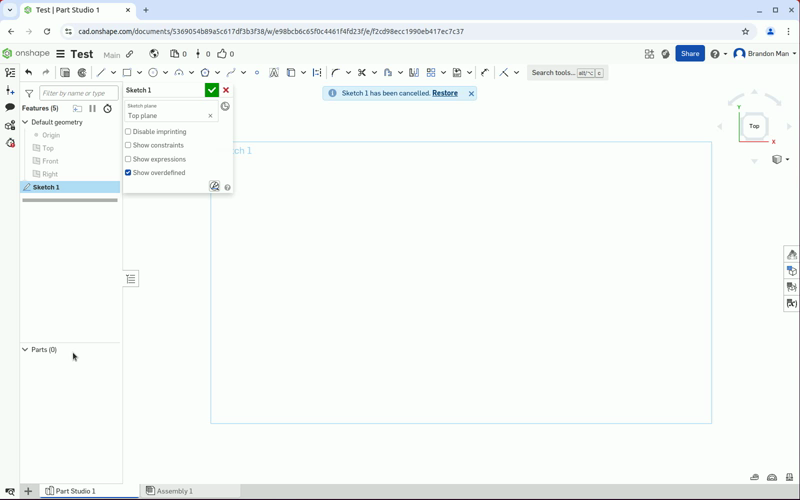
key(y)
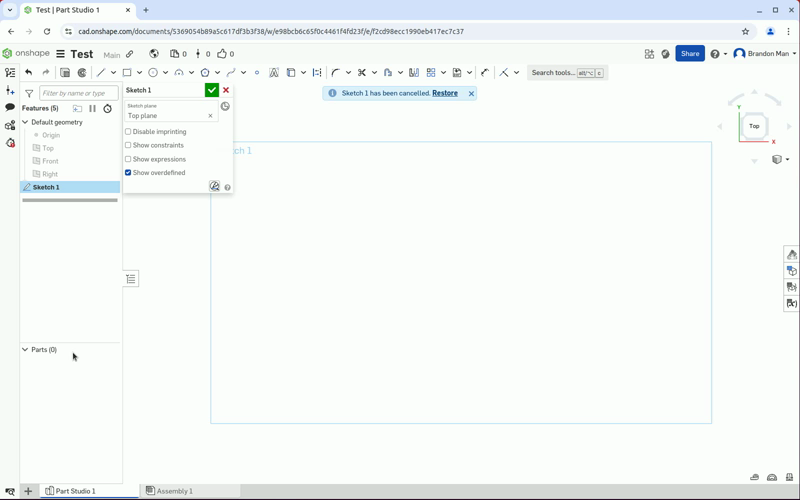
key(c)
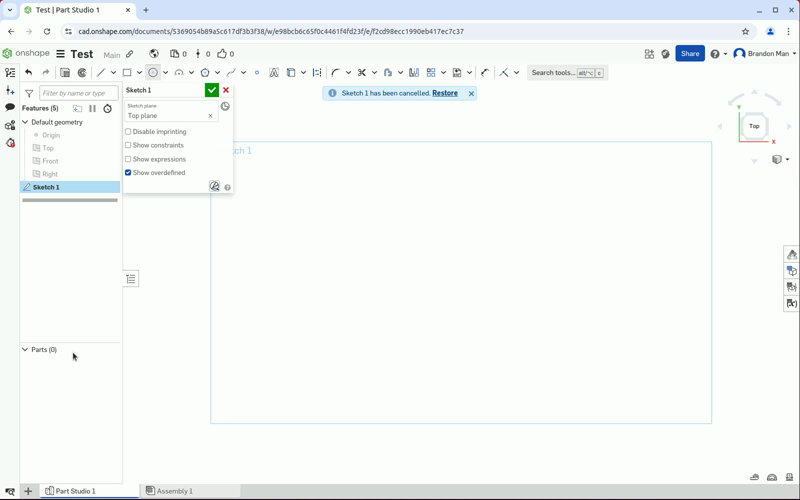
key_down(shift)
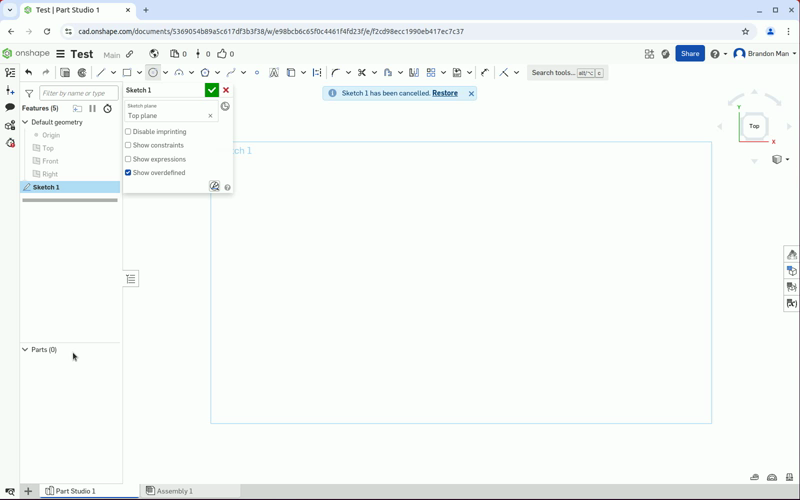
mouse_move(569, 228)
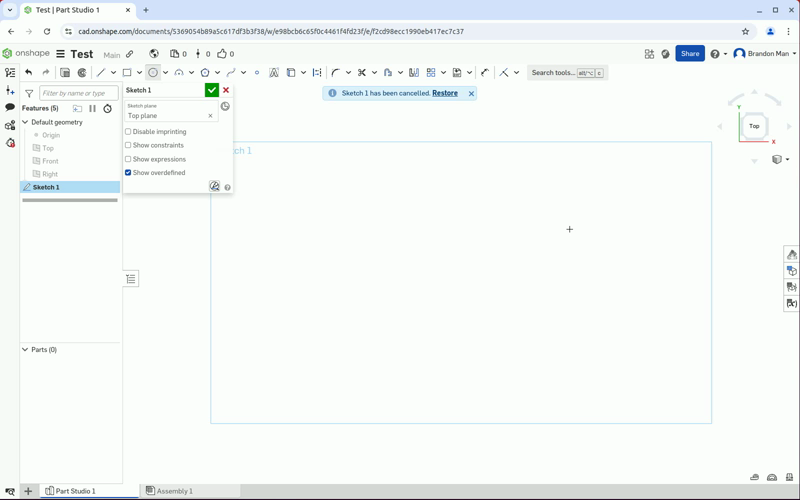
click(569, 228)
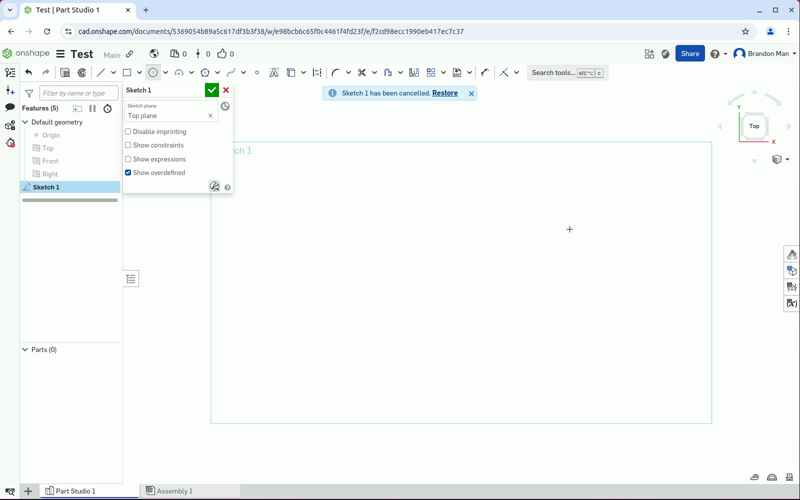
key_up(shift)
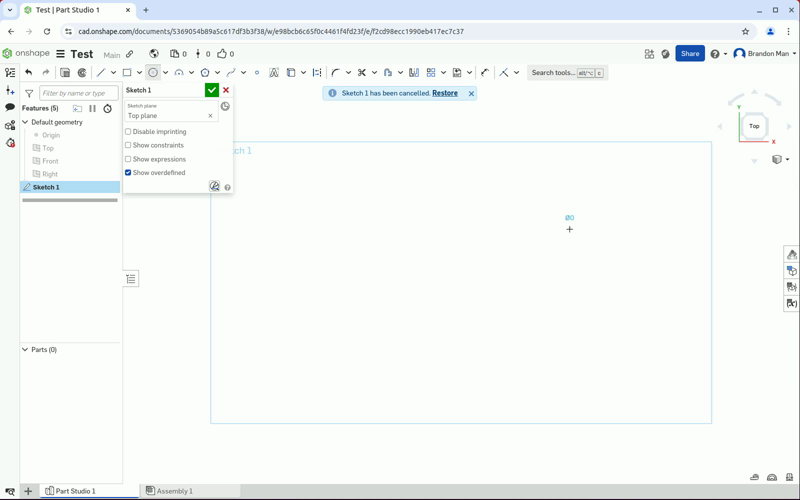
mouse_move(574, 228)
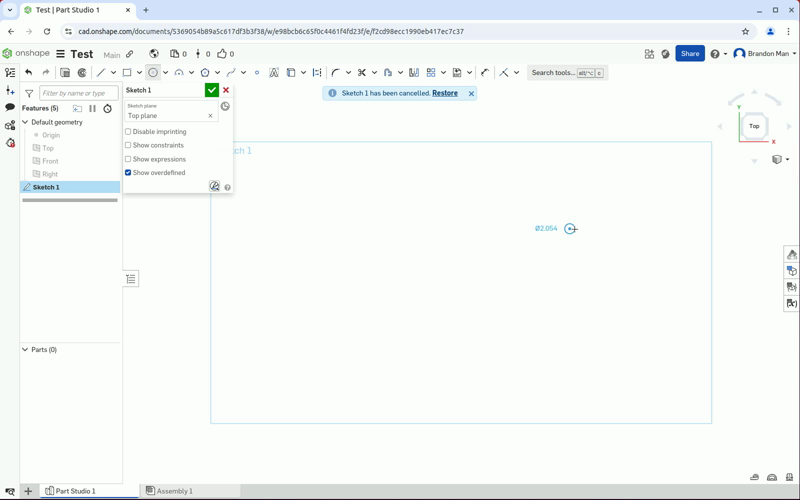
click(574, 228)
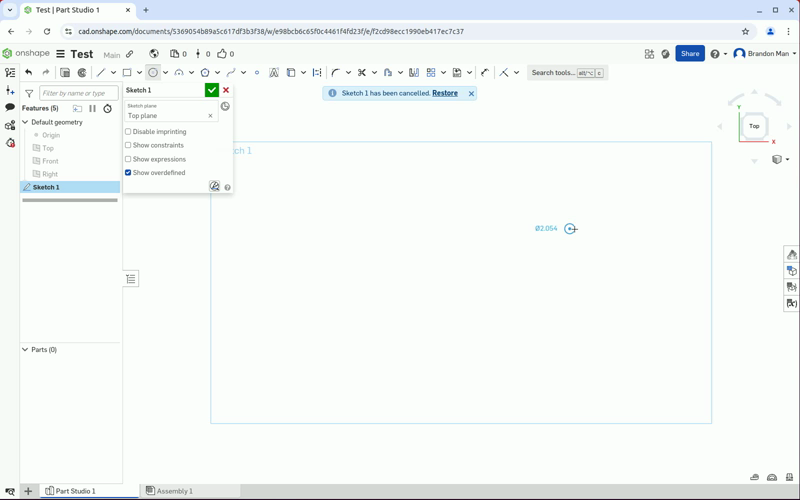
key(esc)
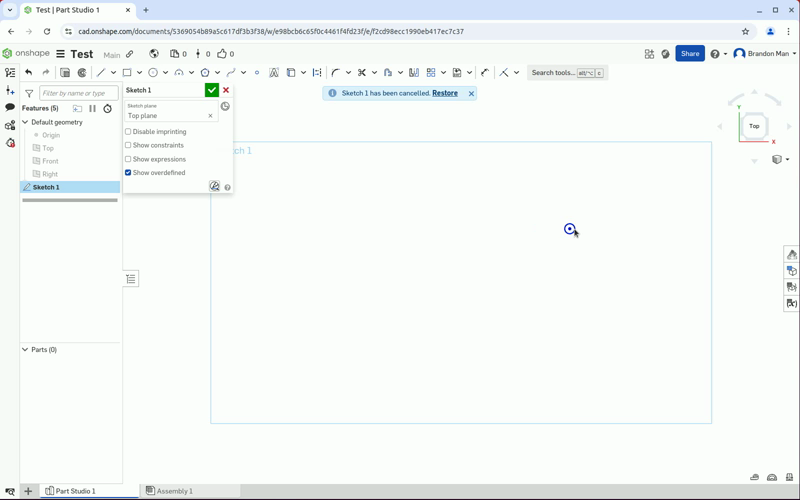
mouse_move(568, 225)
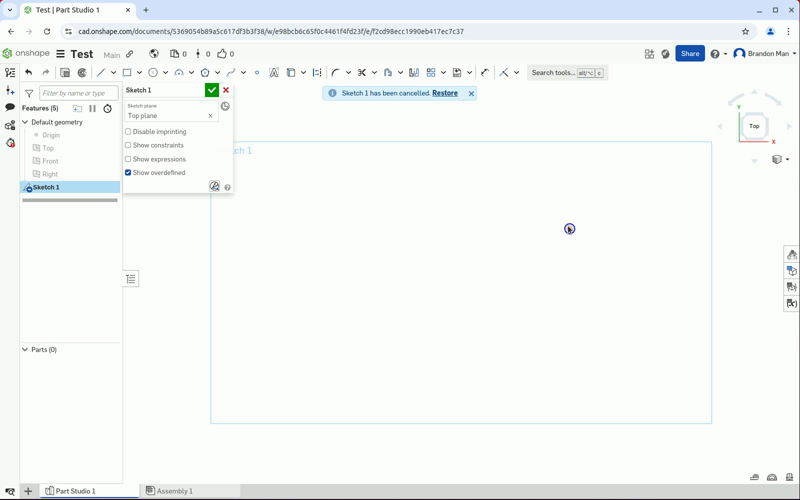
scroll(6)
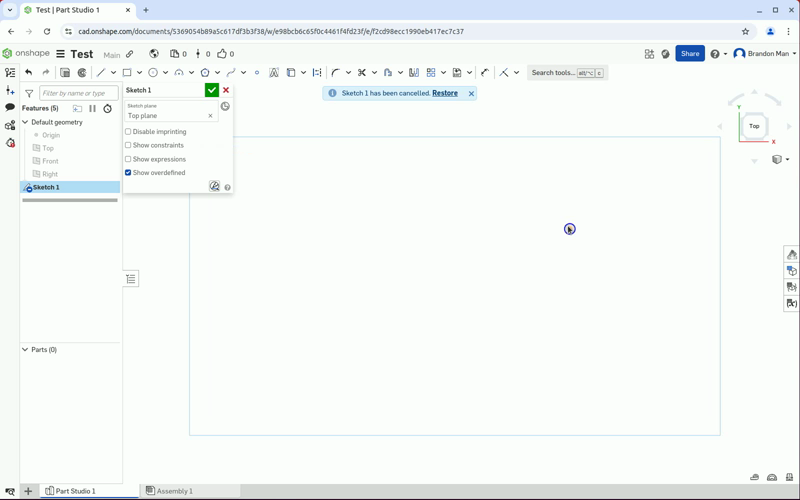
scroll(6)
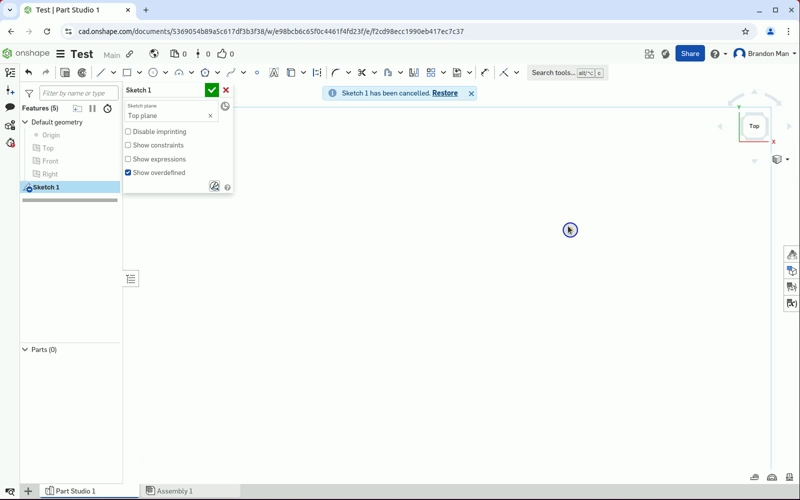
scroll(6)
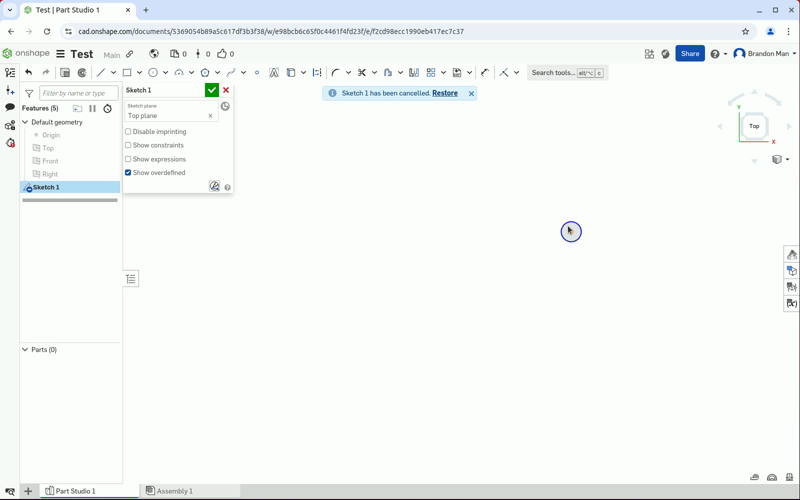
scroll(6)
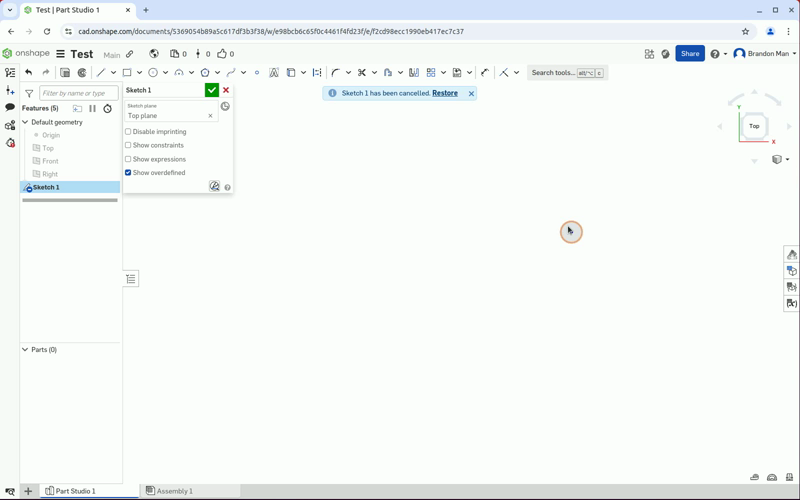
scroll(6)
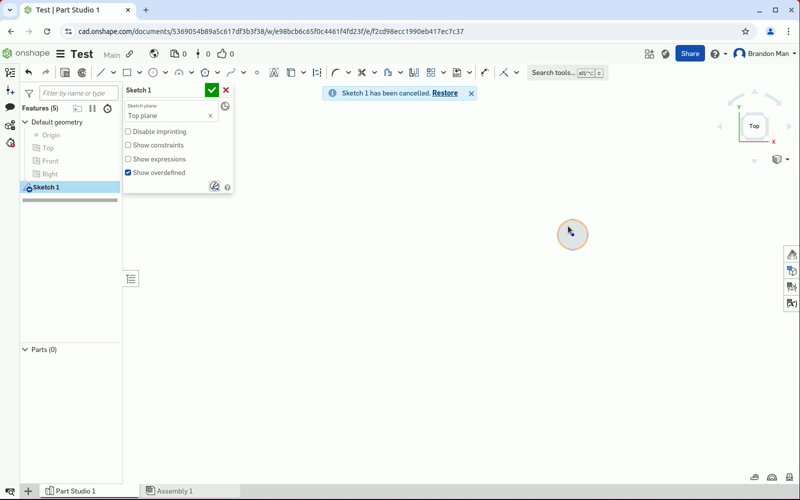
scroll(6)
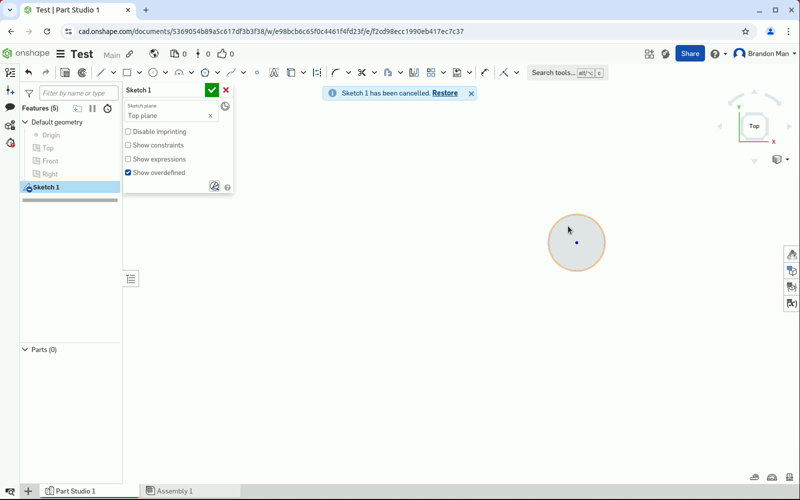
scroll(6)
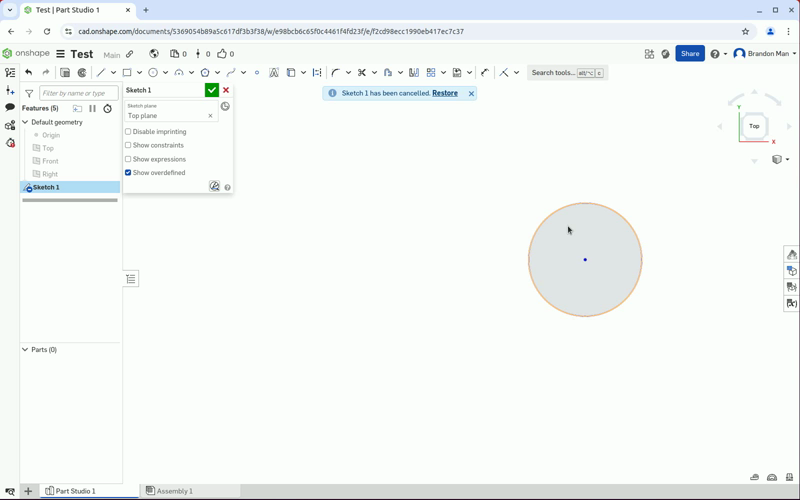
click(568, 225)
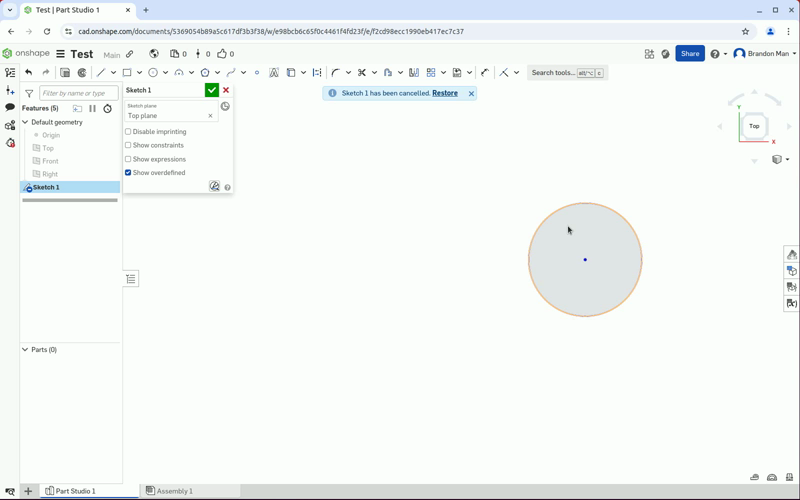
scroll(-6)
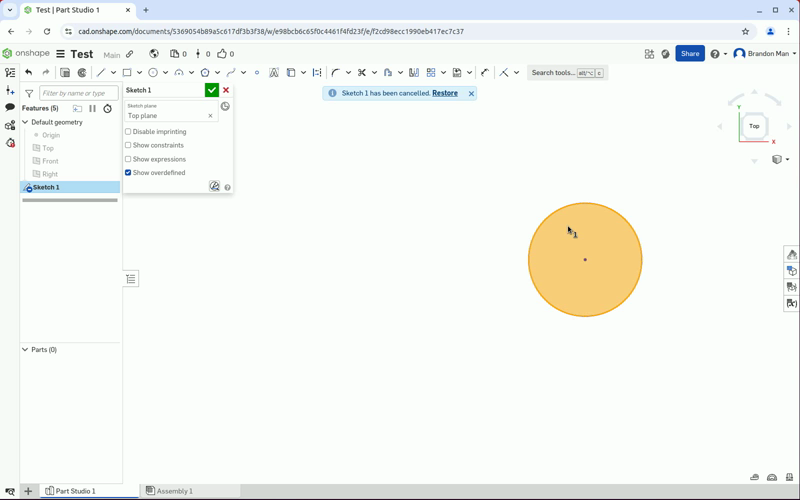
scroll(-6)
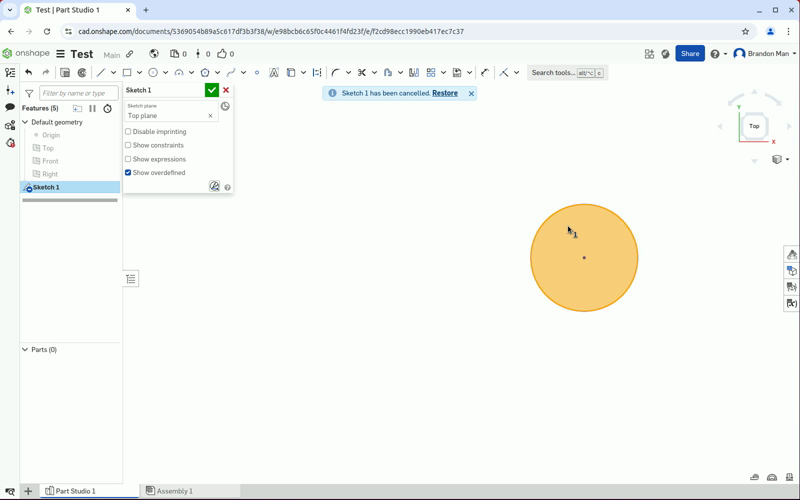
scroll(-6)
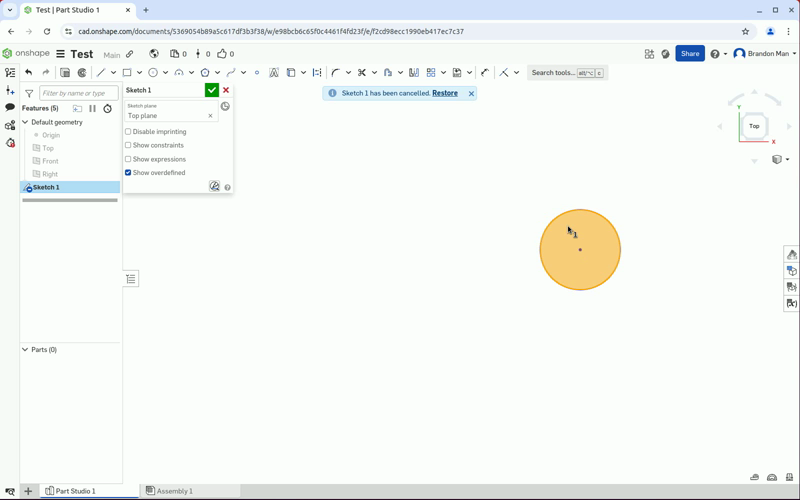
scroll(-6)
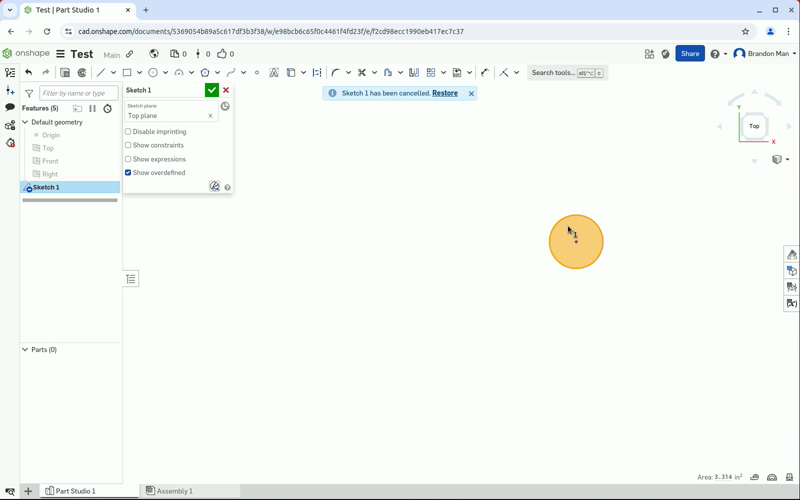
scroll(-6)
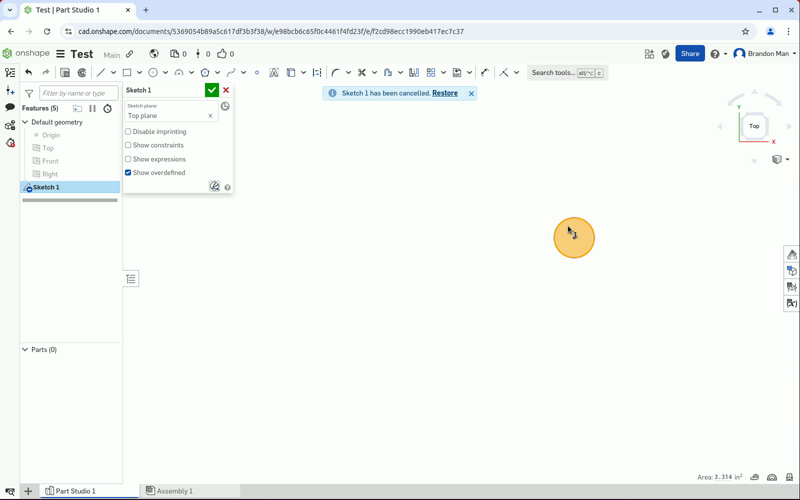
scroll(-6)
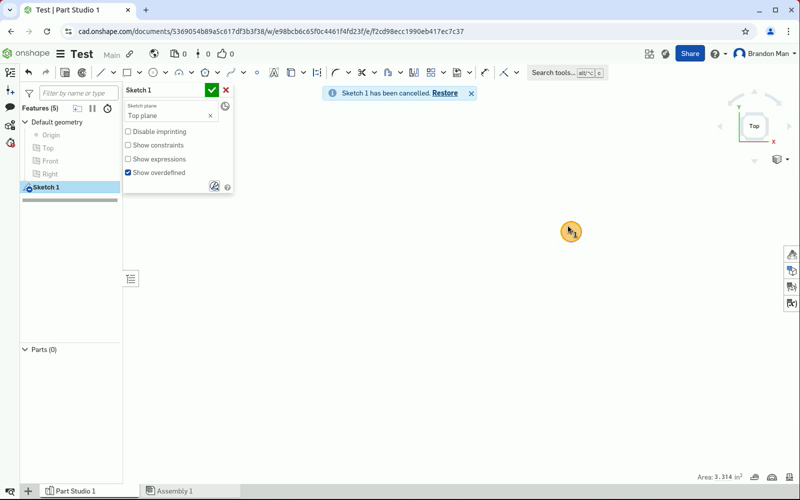
scroll(-6)
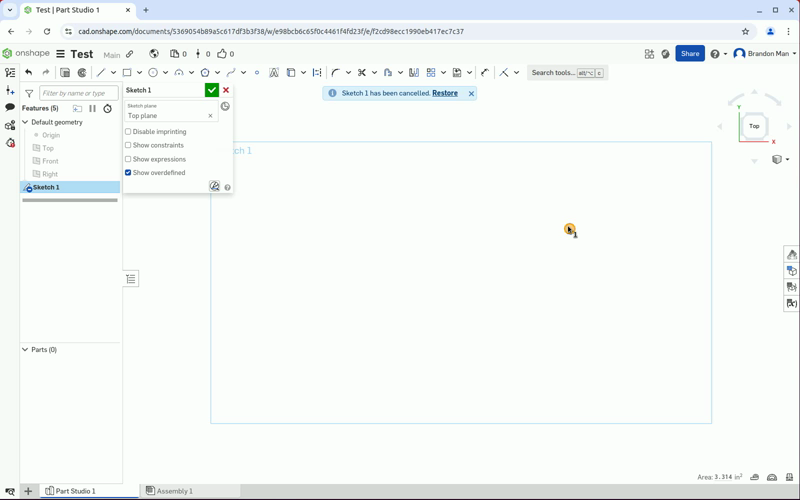
mouse_move(73, 352)
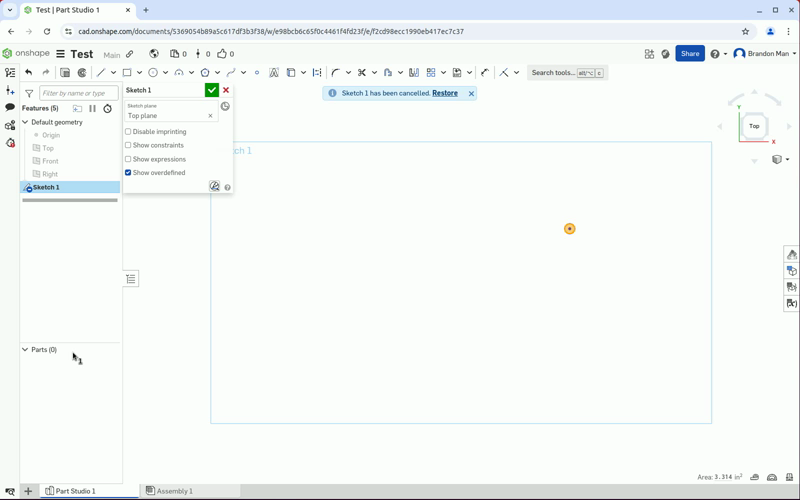
key(shift+y)
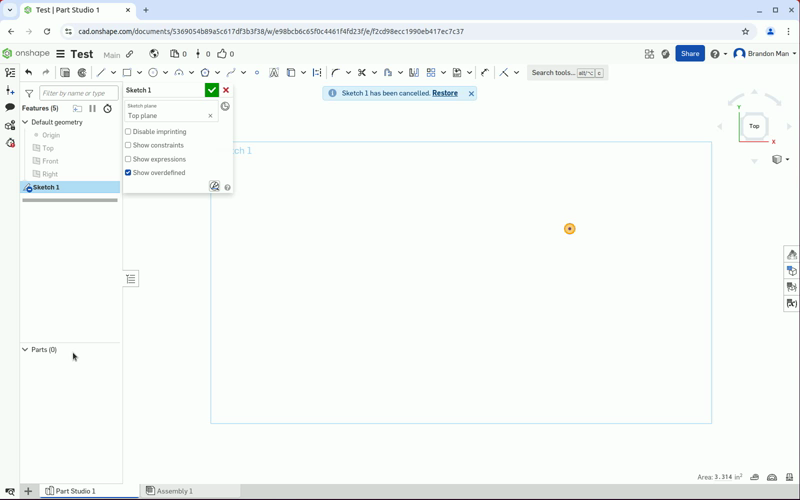
key(shift+e)
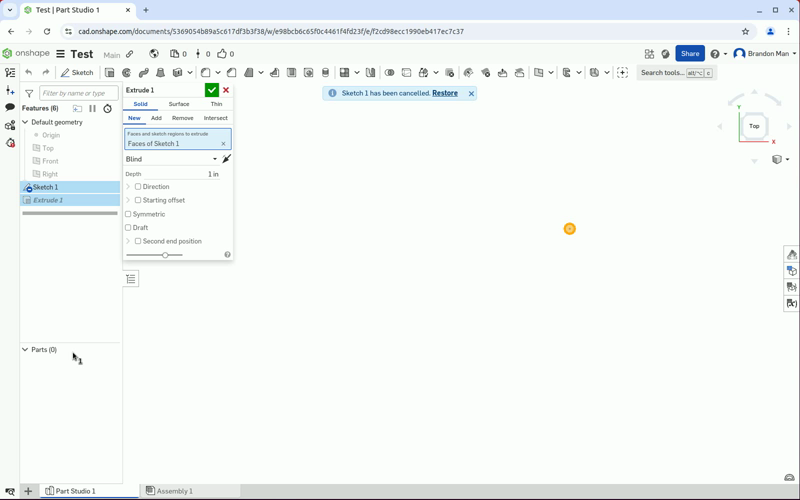
mouse_move(143, 106)
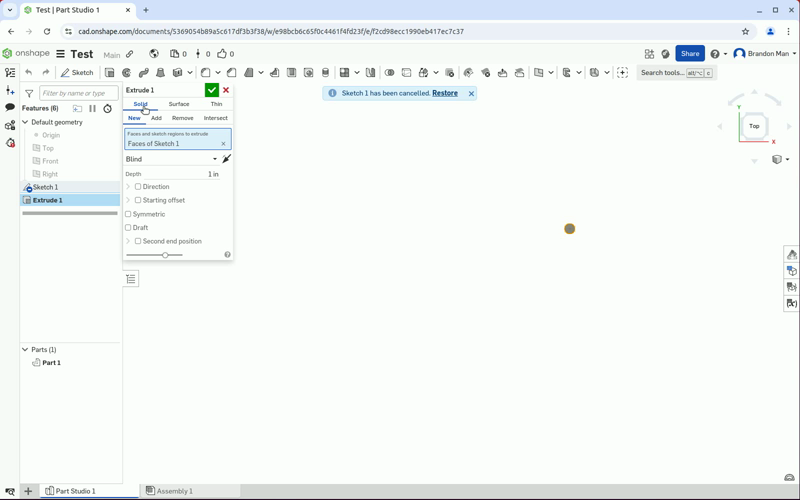
click(143, 106)
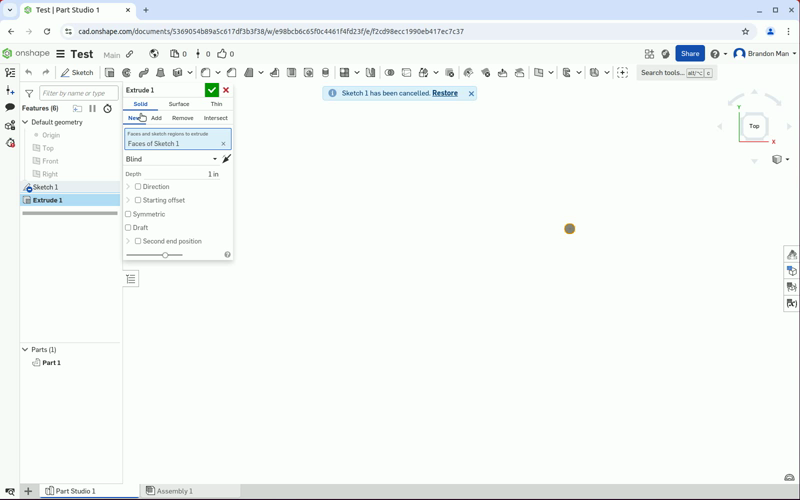
mouse_move(137, 120)
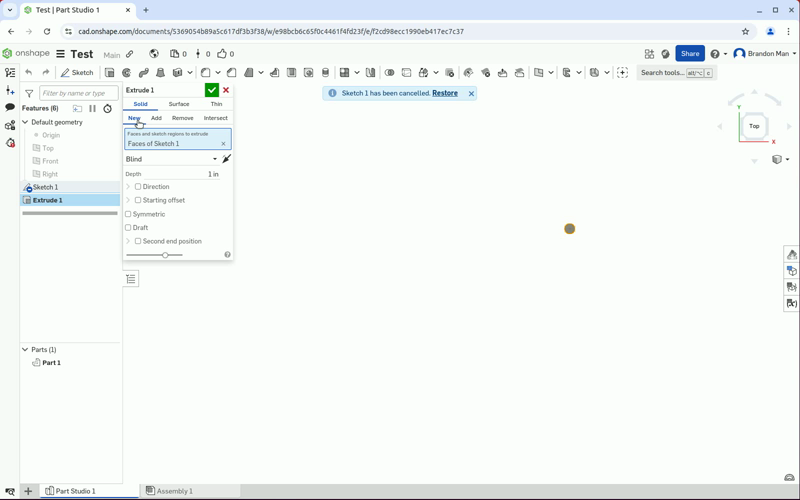
click(137, 120)
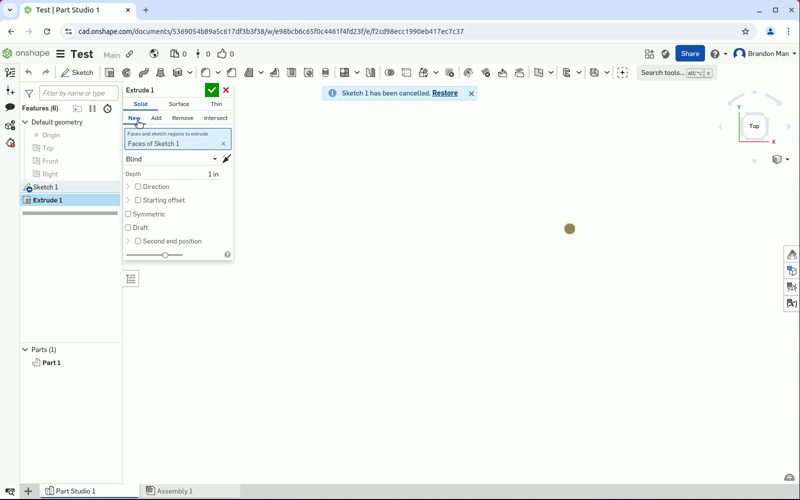
key(tab, 4)
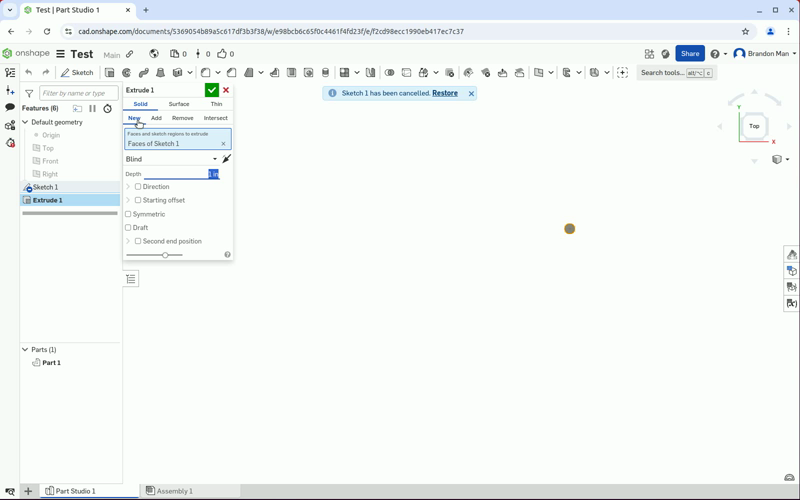
text(3.37)
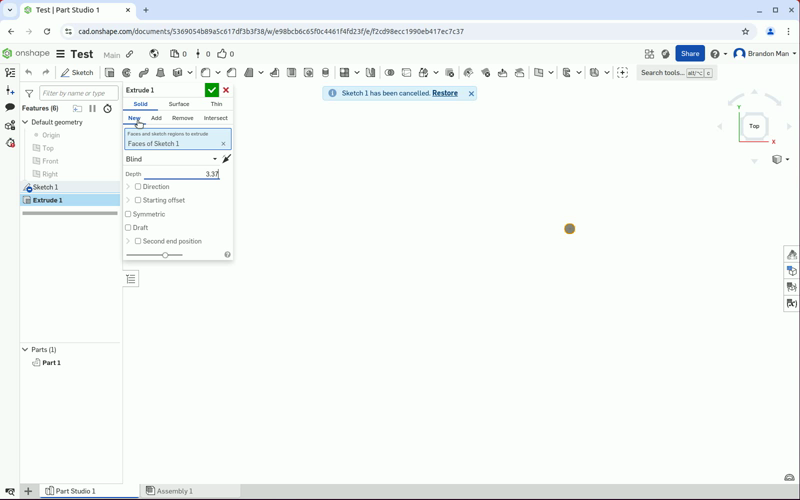
key(enter)
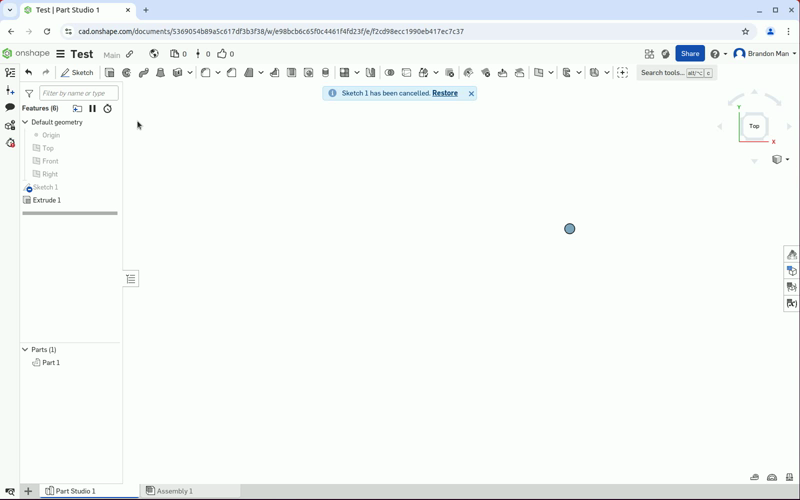
key(shift+h)
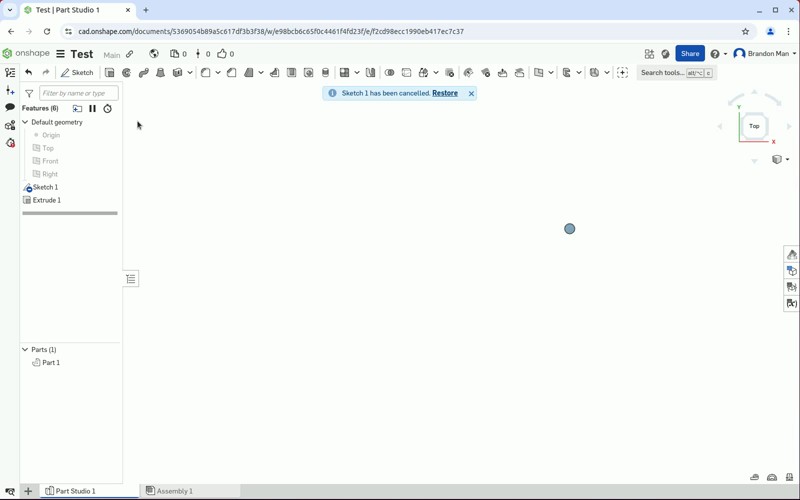
key(shift+h)
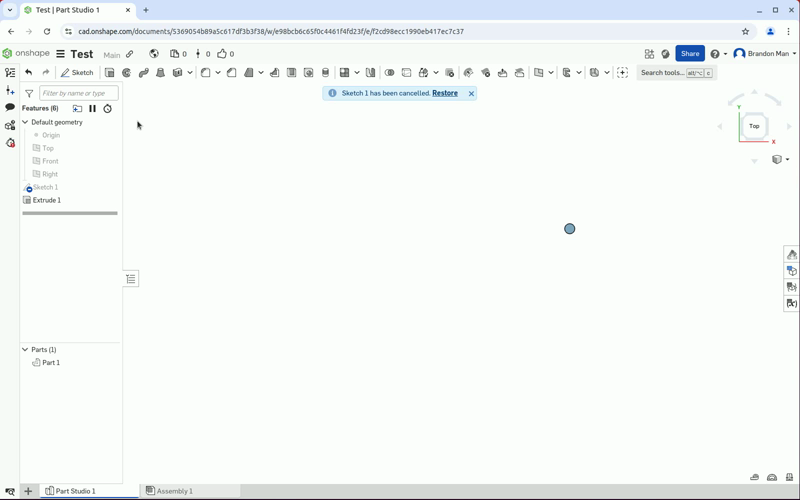
mouse_move(73, 189)
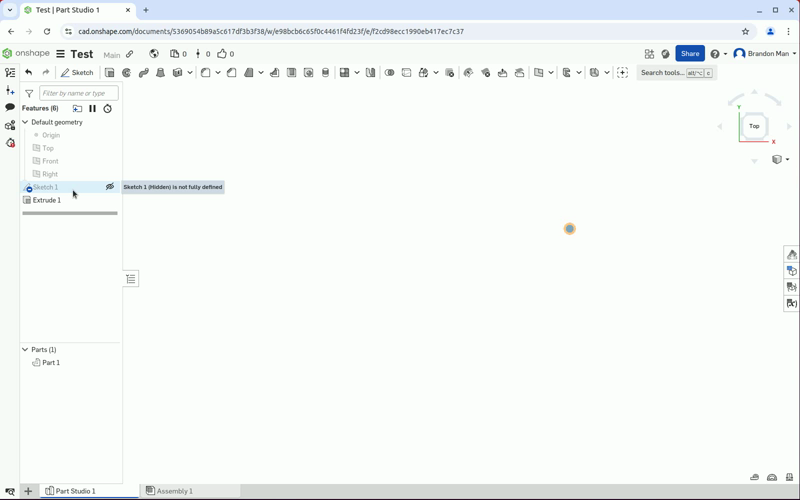
click(73, 189)
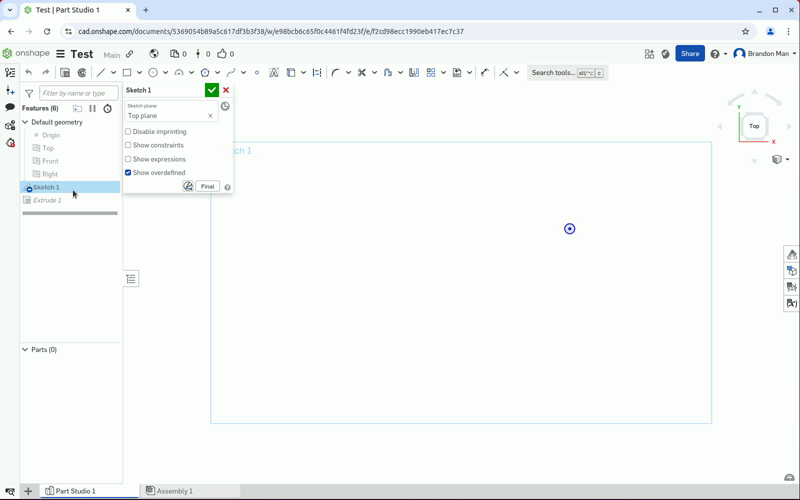
mouse_move(229, 92)
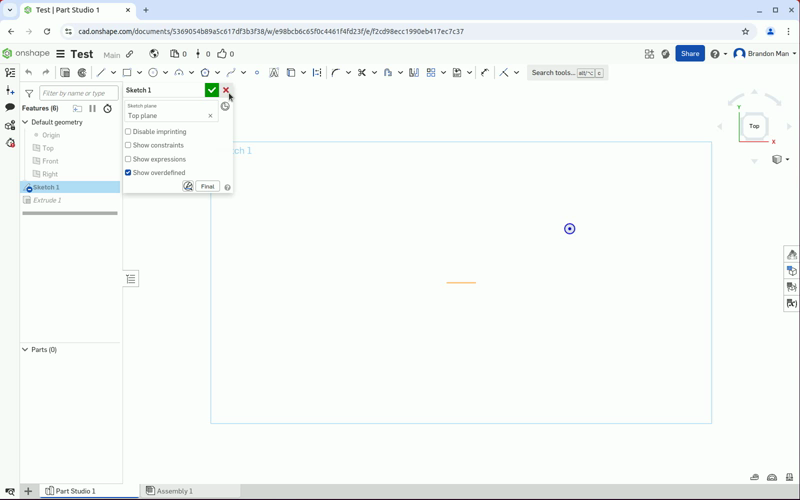
click(229, 92)
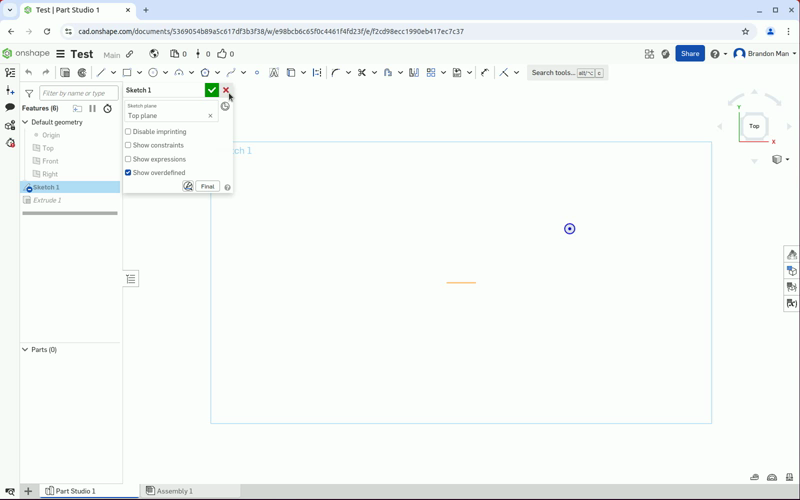
key(shift+s)
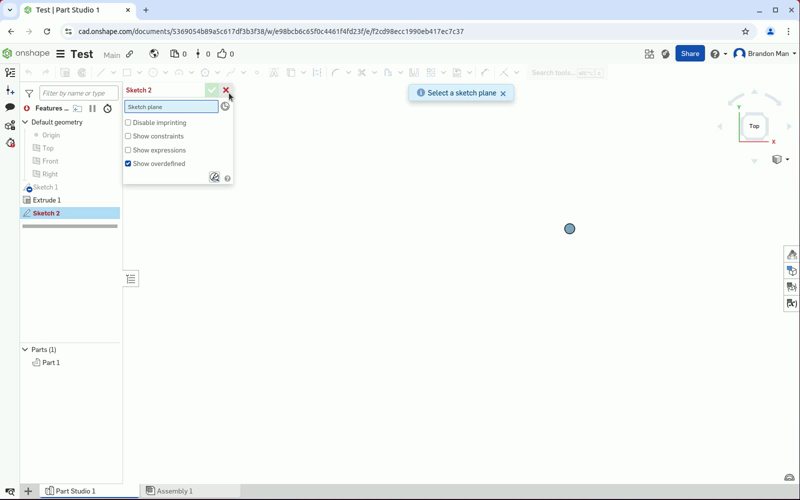
mouse_move(73, 150)
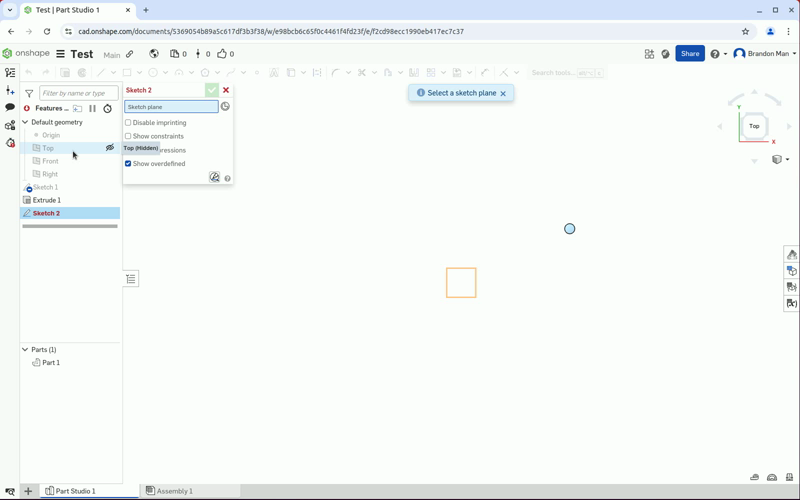
click(73, 150)
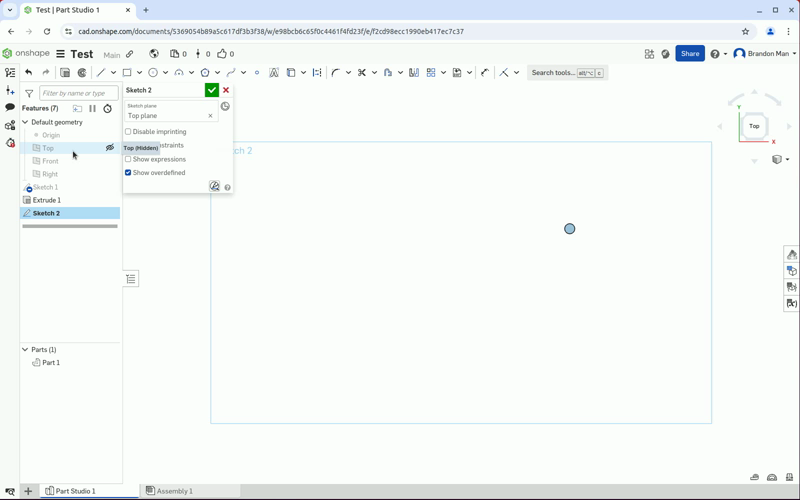
mouse_move(73, 352)
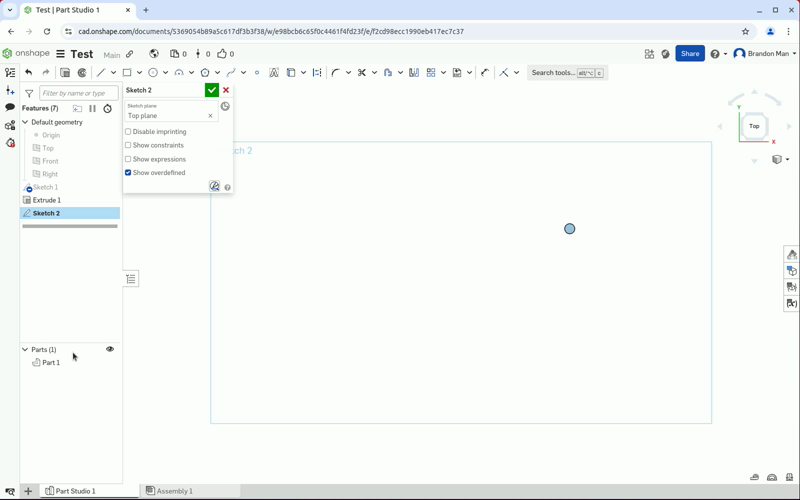
key(y)
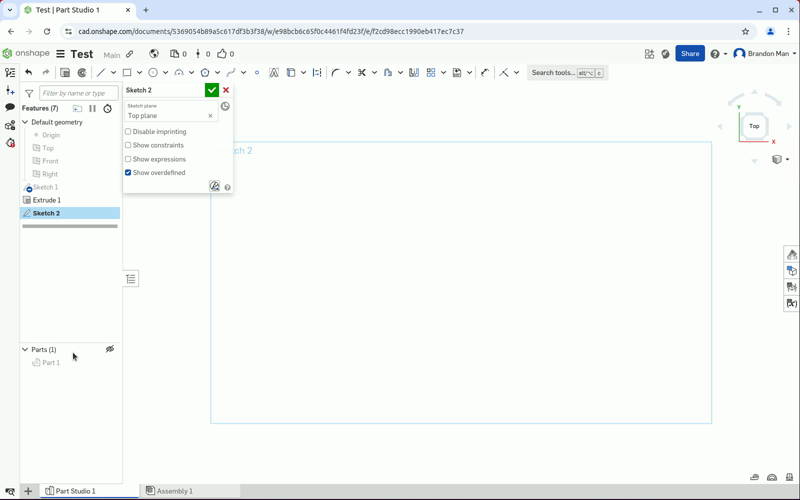
key(c)
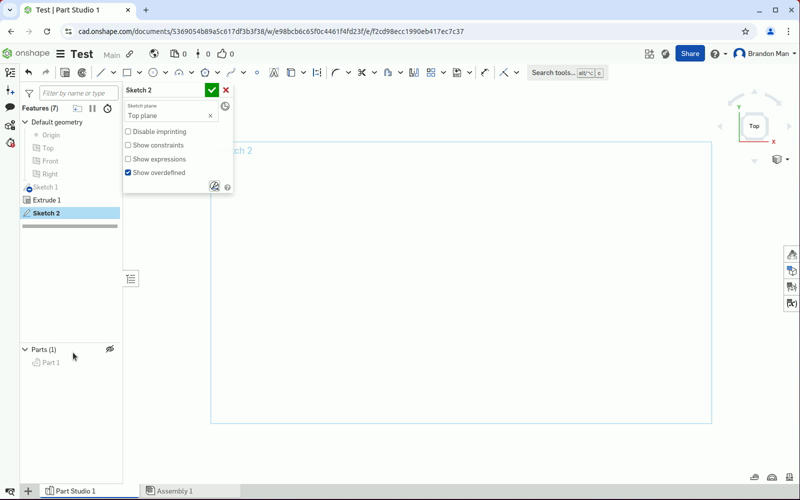
key_down(shift)
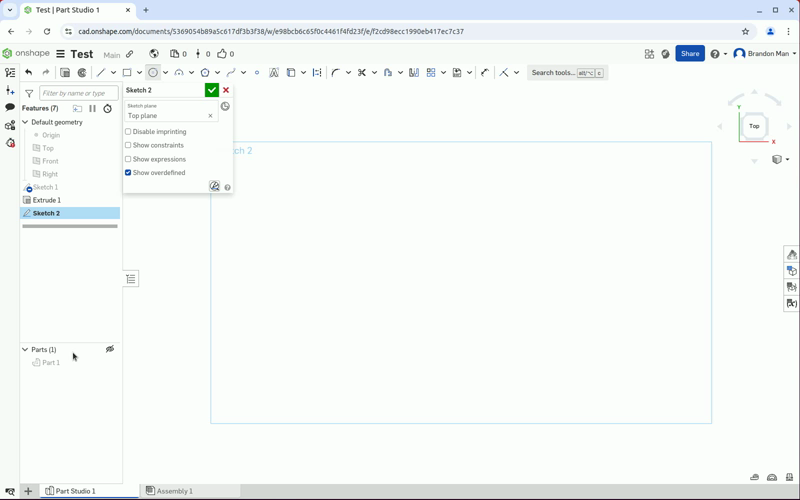
mouse_move(470, 186)
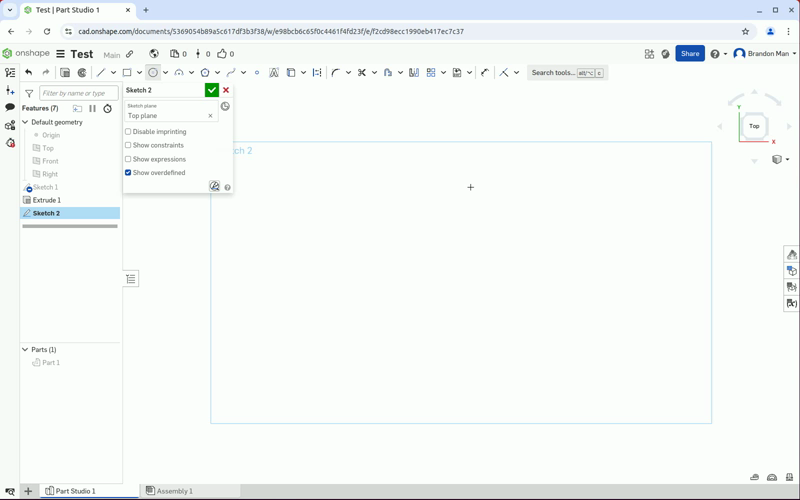
click(470, 186)
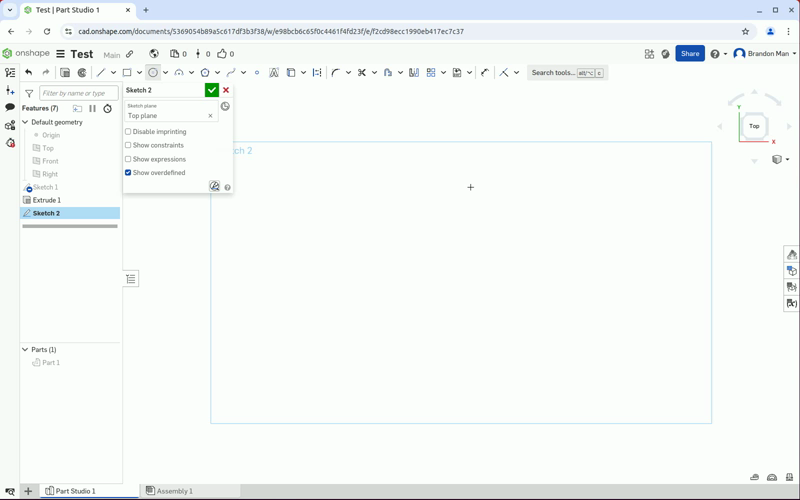
key_up(shift)
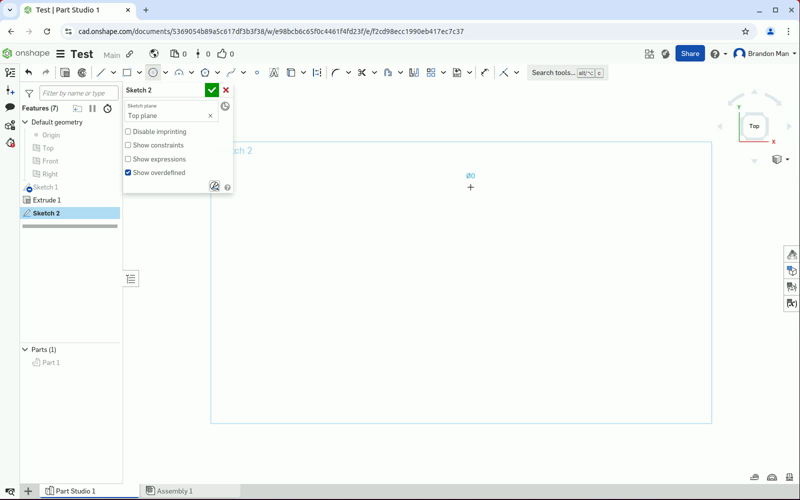
mouse_move(480, 186)
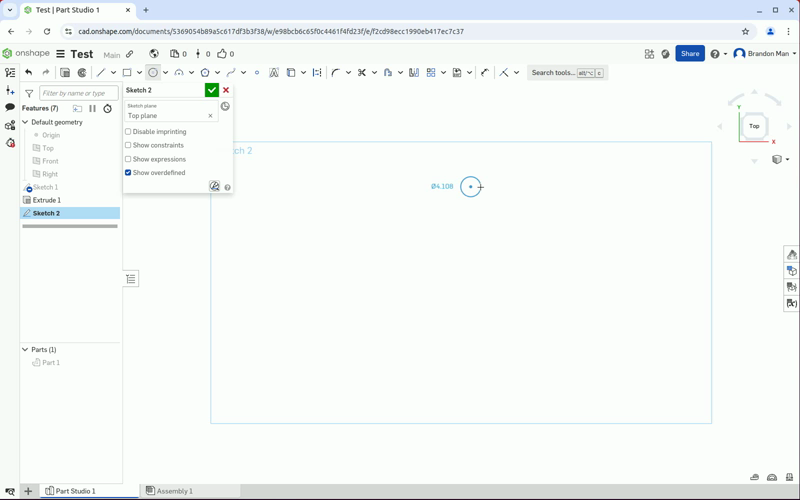
click(480, 186)
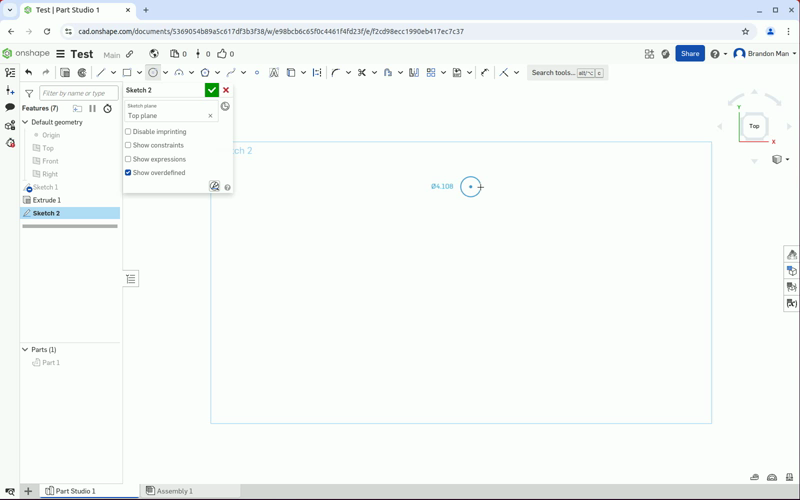
key(esc)
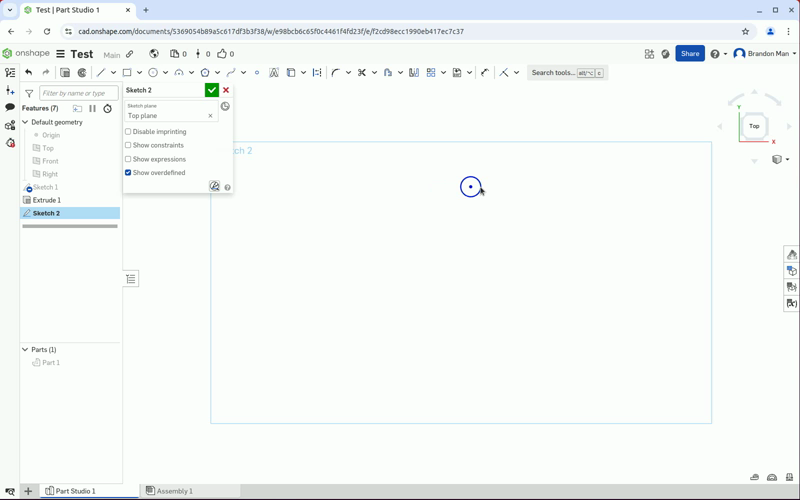
mouse_move(469, 196)
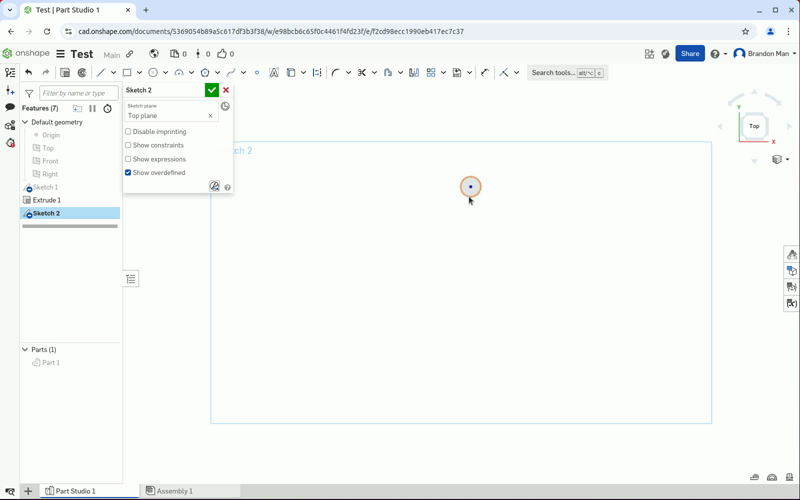
scroll(6)
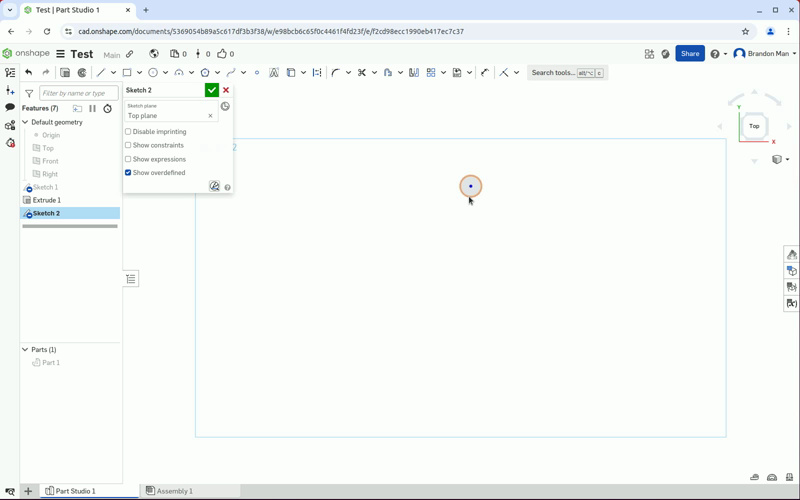
scroll(6)
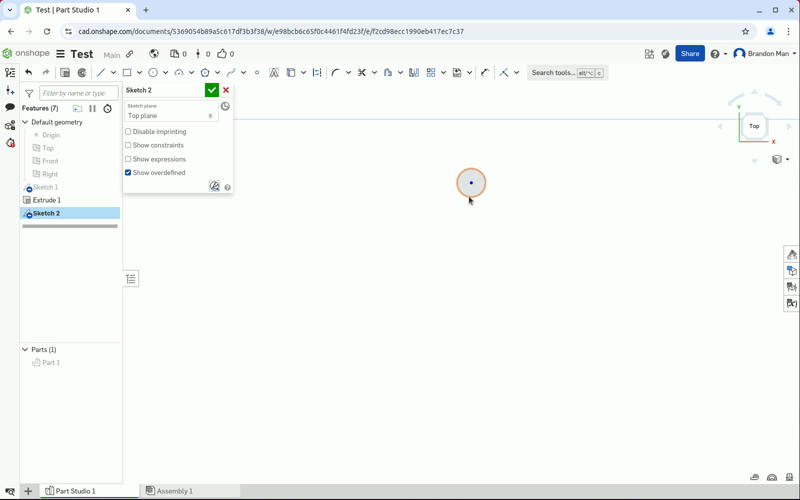
scroll(6)
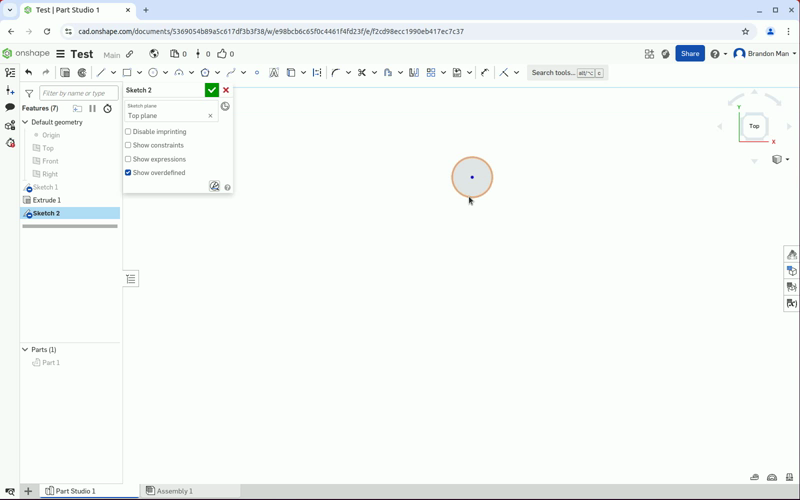
scroll(6)
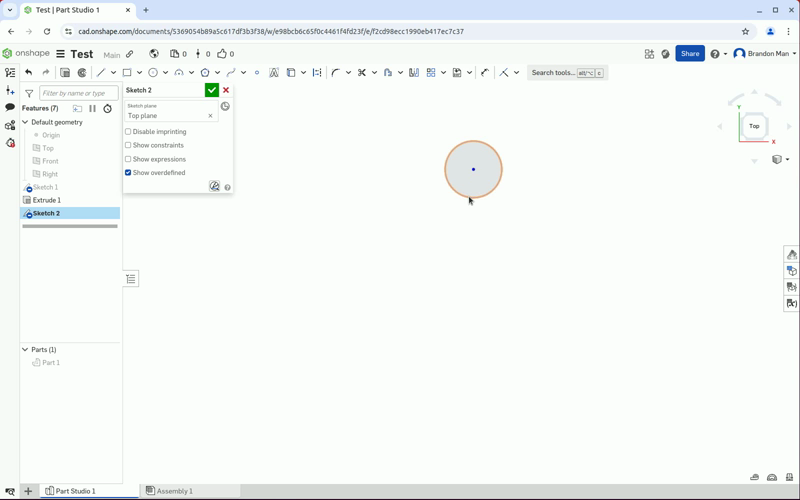
scroll(6)
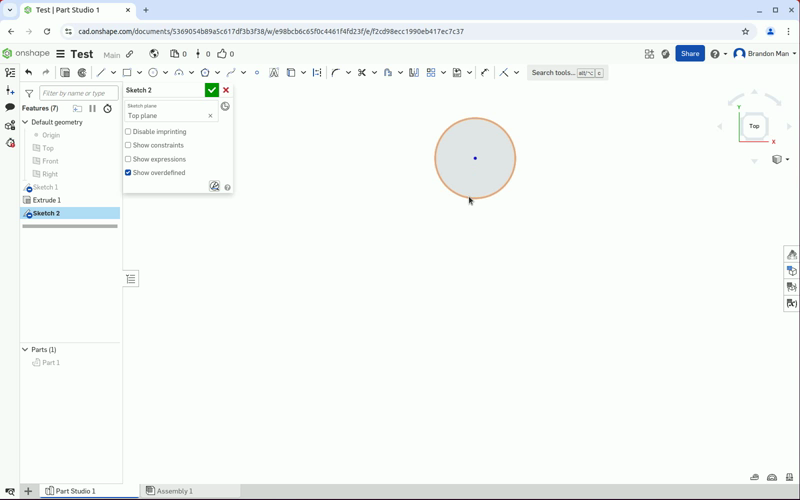
scroll(6)
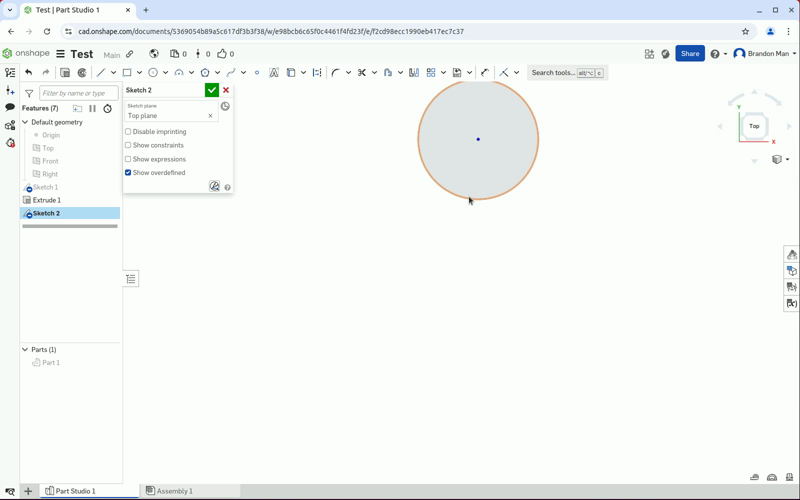
scroll(6)
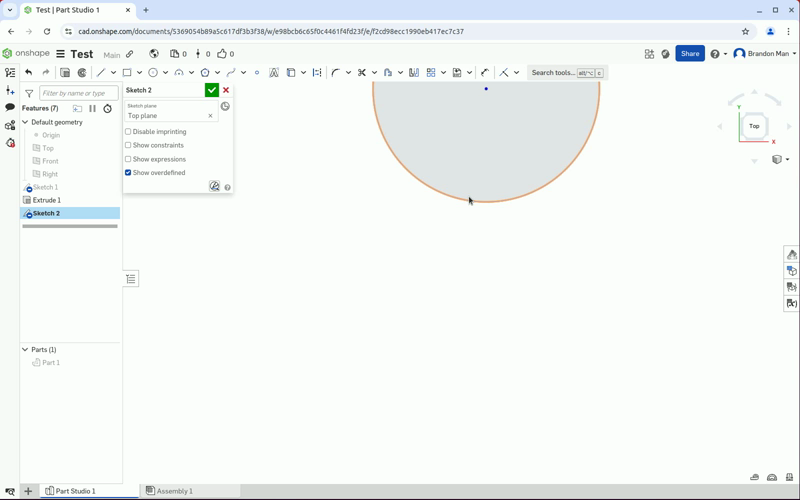
click(469, 196)
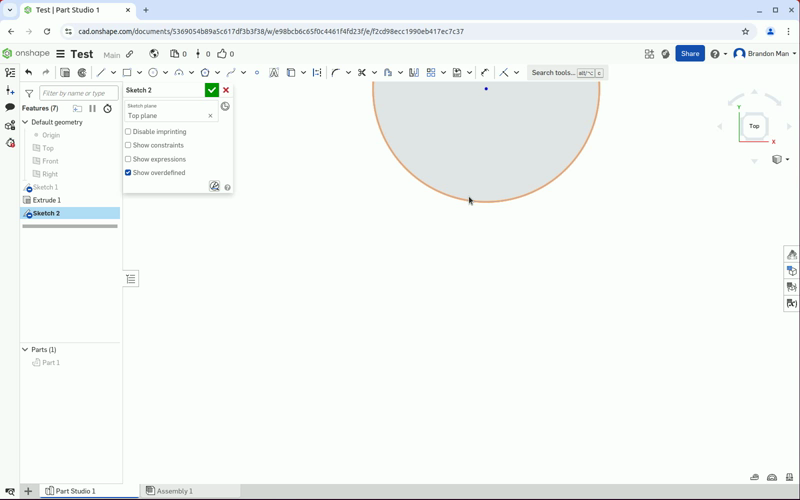
scroll(-6)
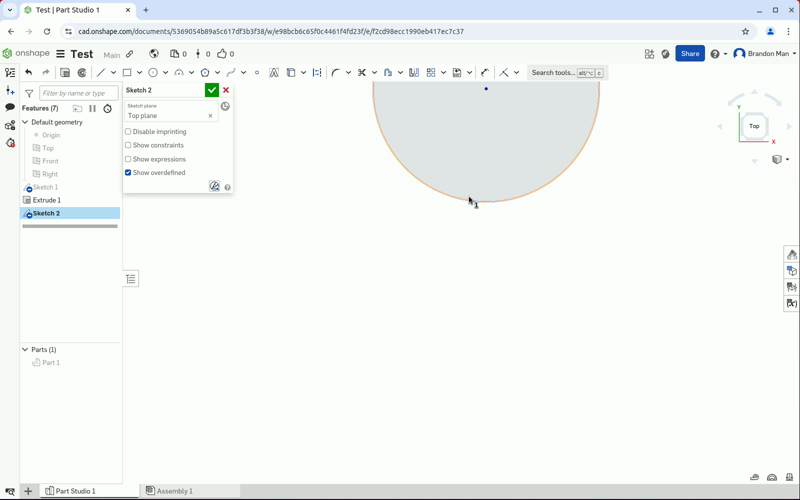
scroll(-6)
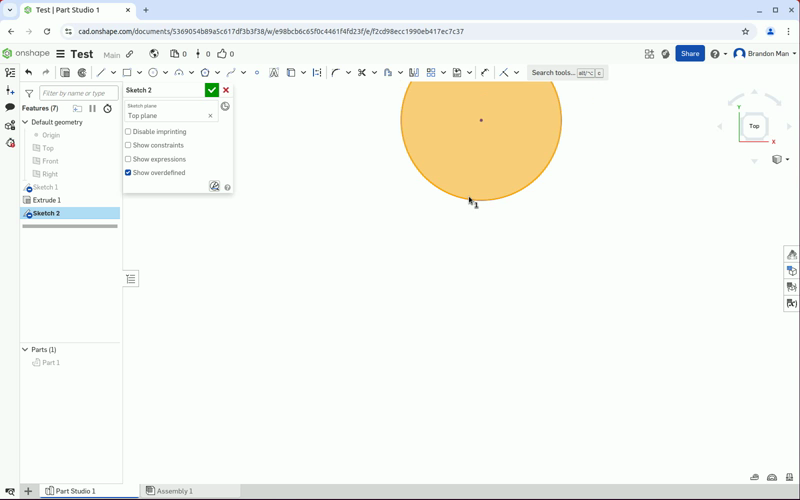
scroll(-6)
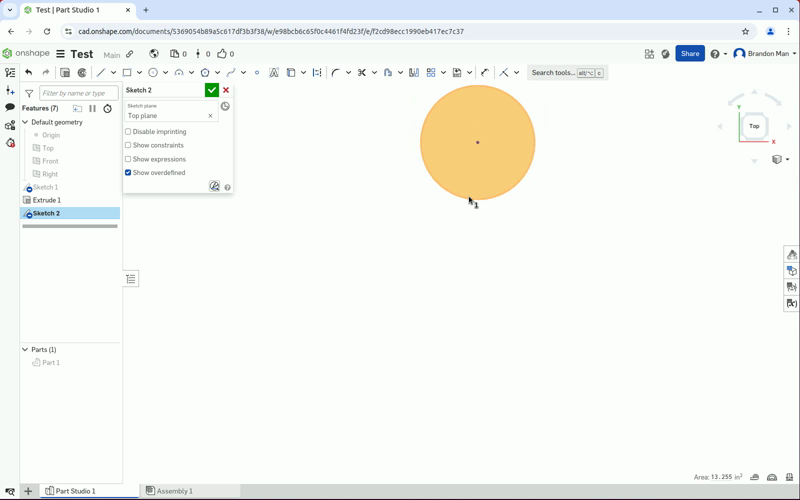
scroll(-6)
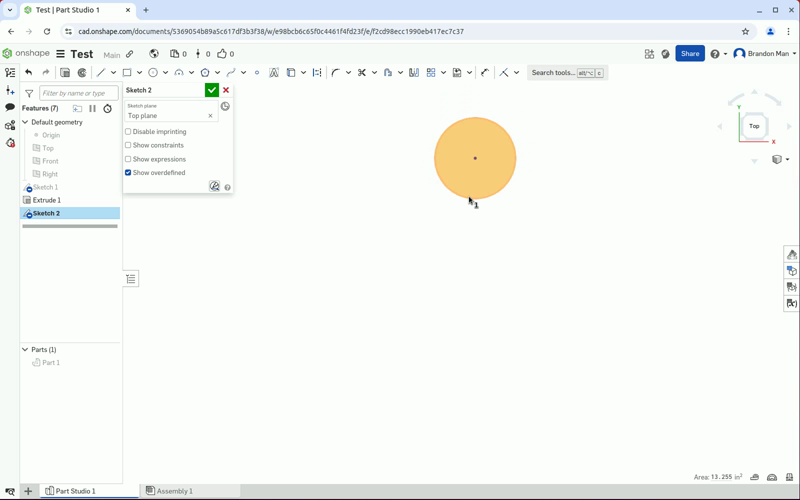
scroll(-6)
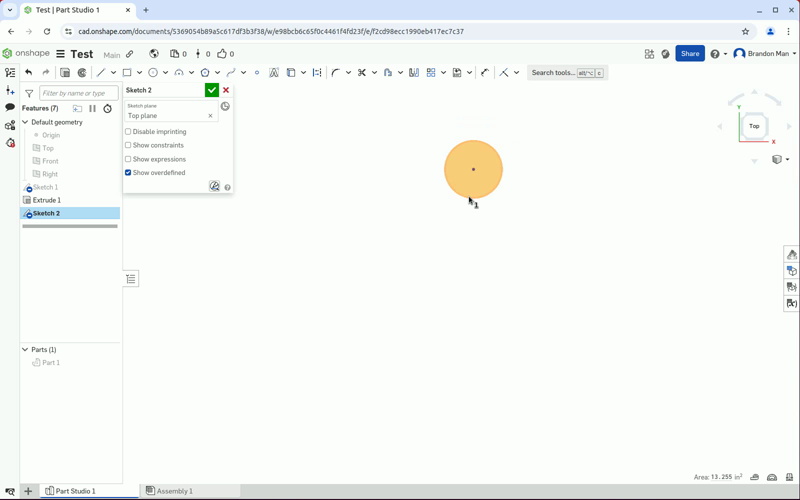
scroll(-6)
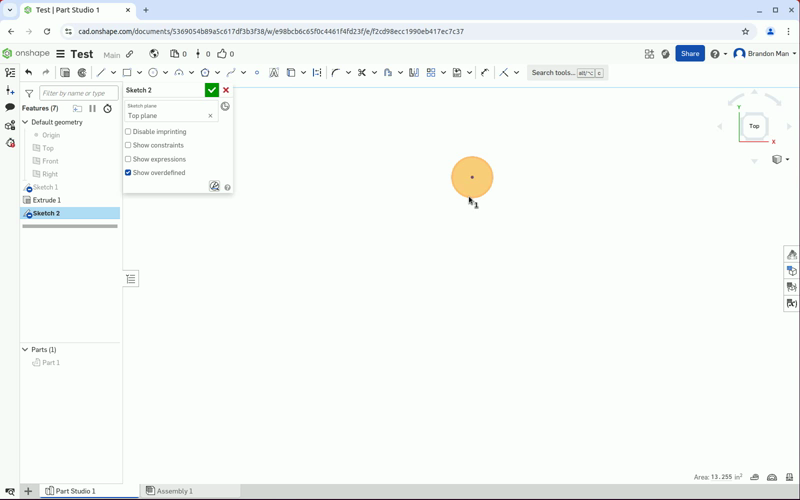
scroll(-6)
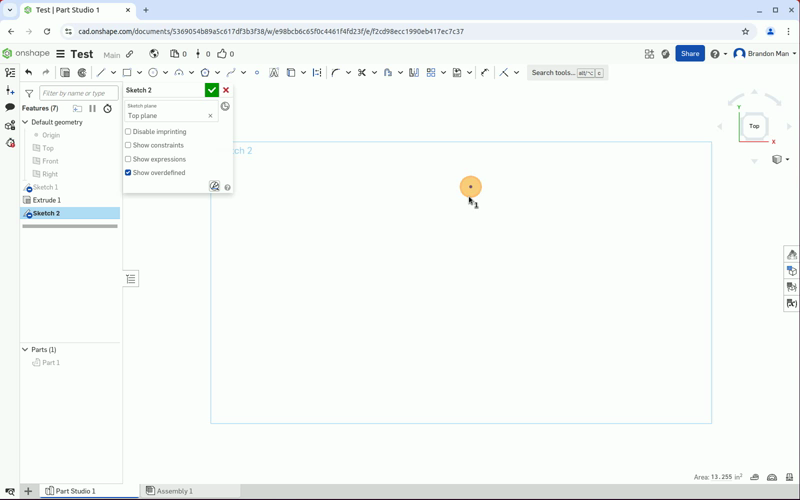
mouse_move(73, 352)
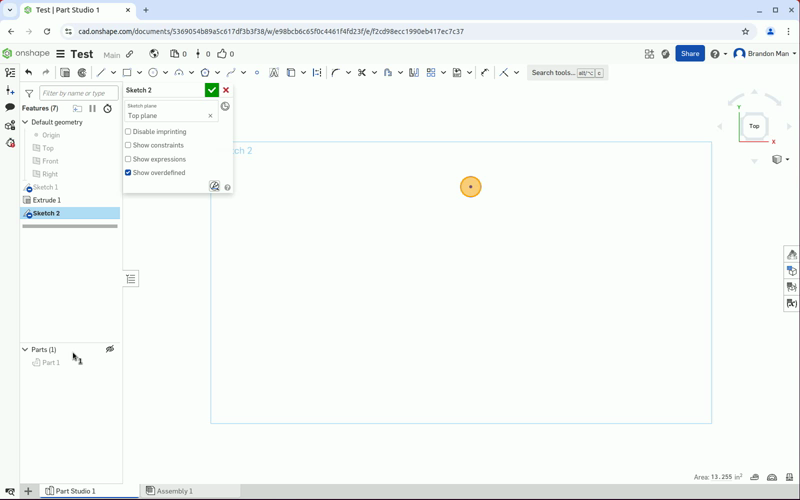
key(shift+y)
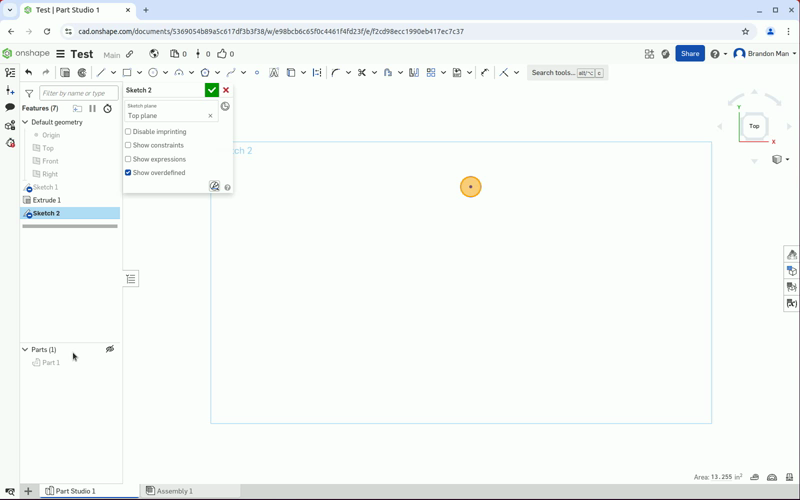
key(shift+e)
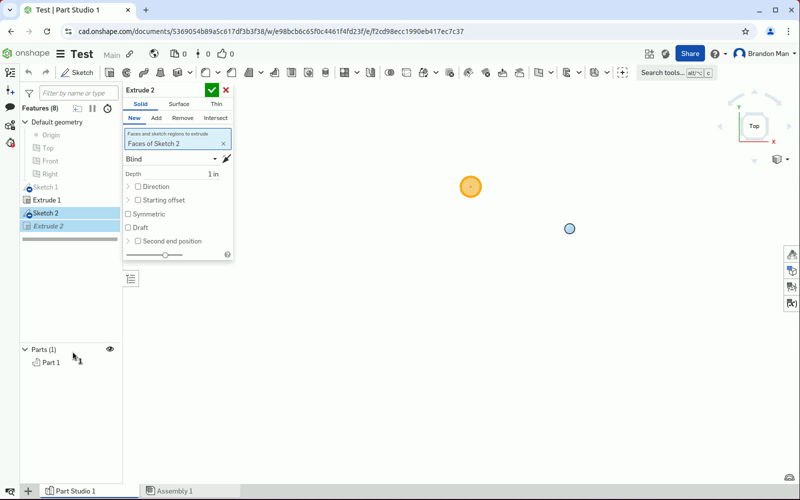
mouse_move(143, 106)
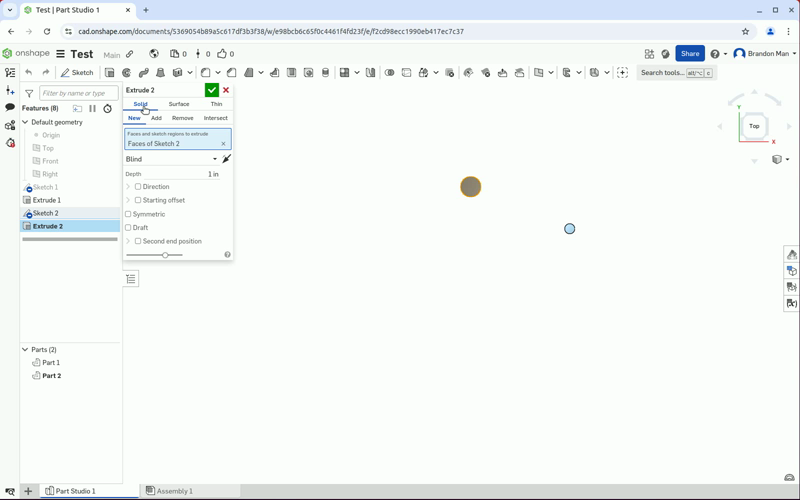
click(143, 106)
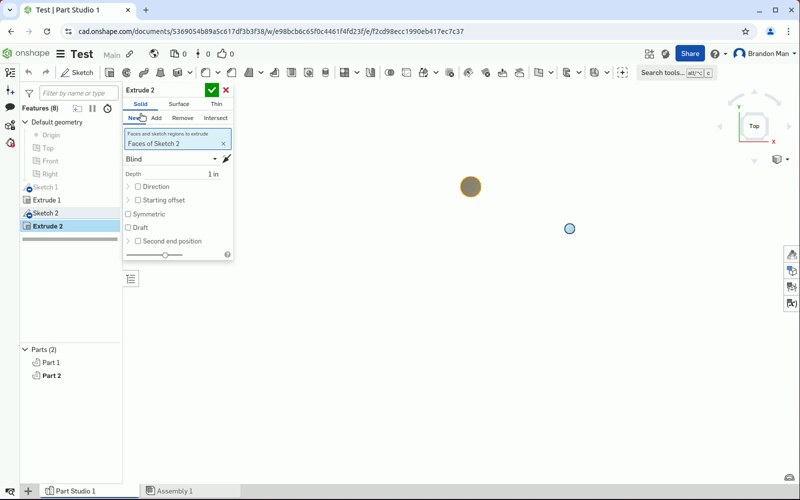
mouse_move(137, 120)
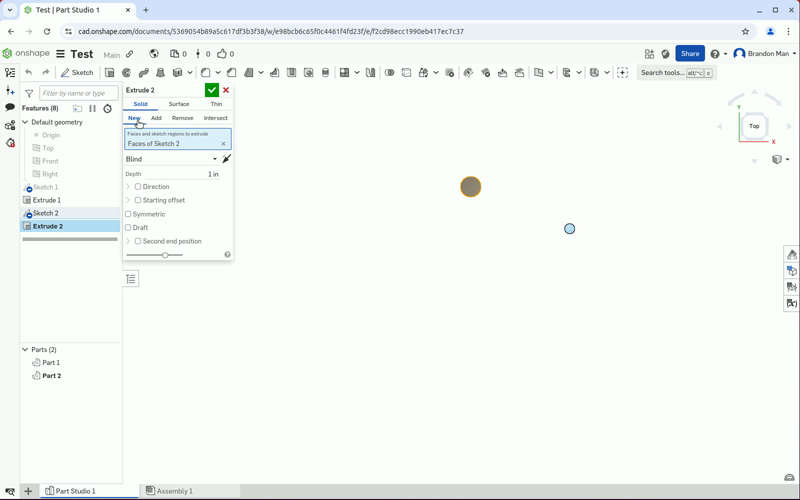
click(137, 120)
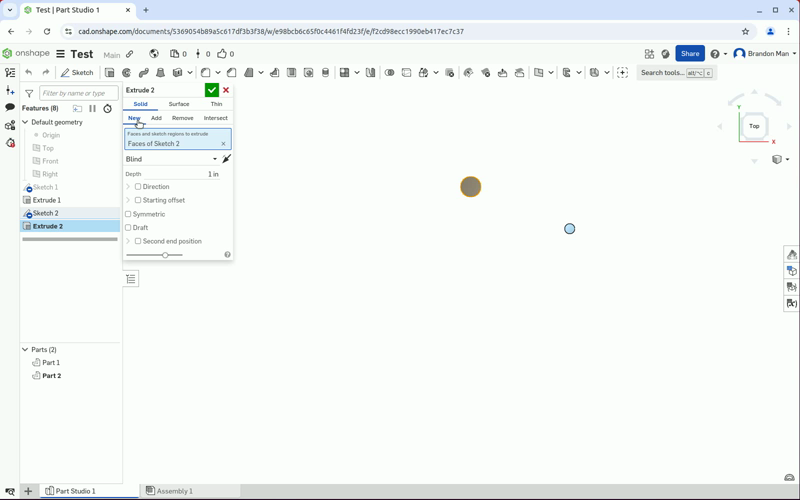
key(tab, 4)
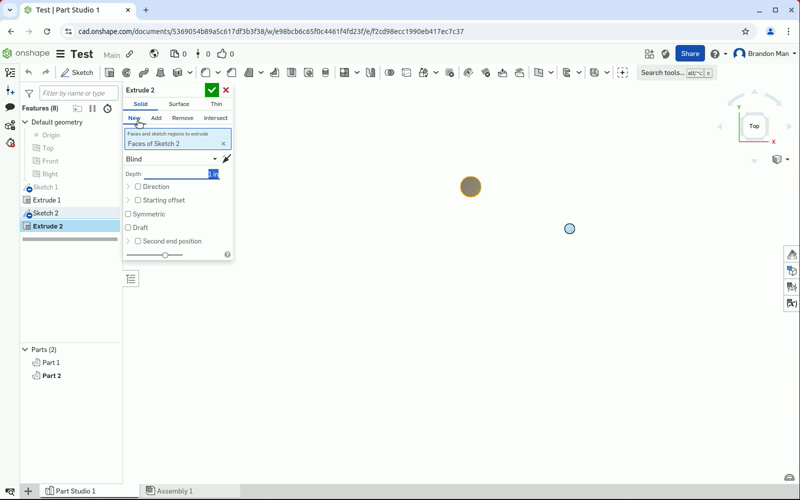
text(3.37)
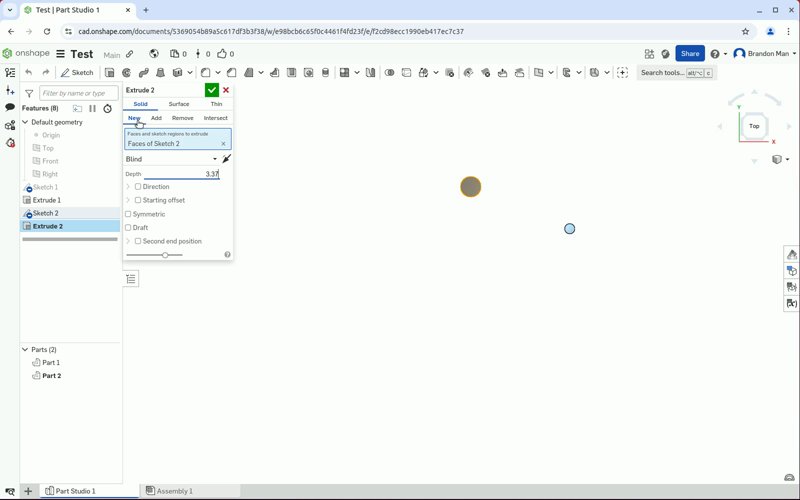
key(enter)
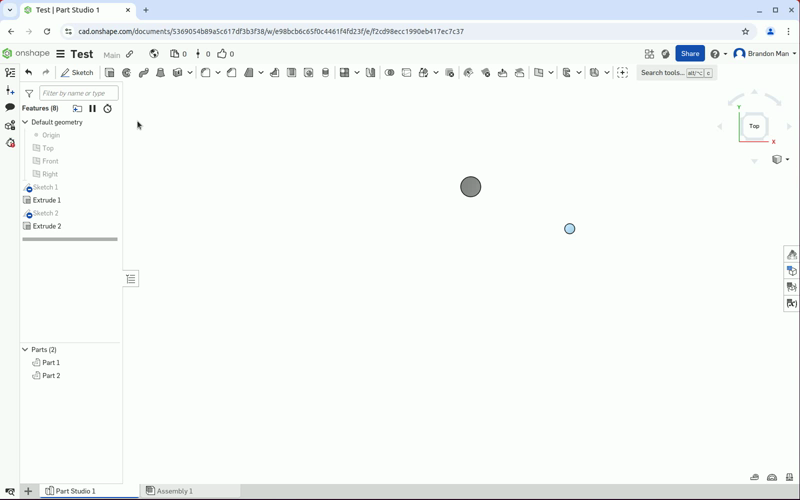
key(shift+h)
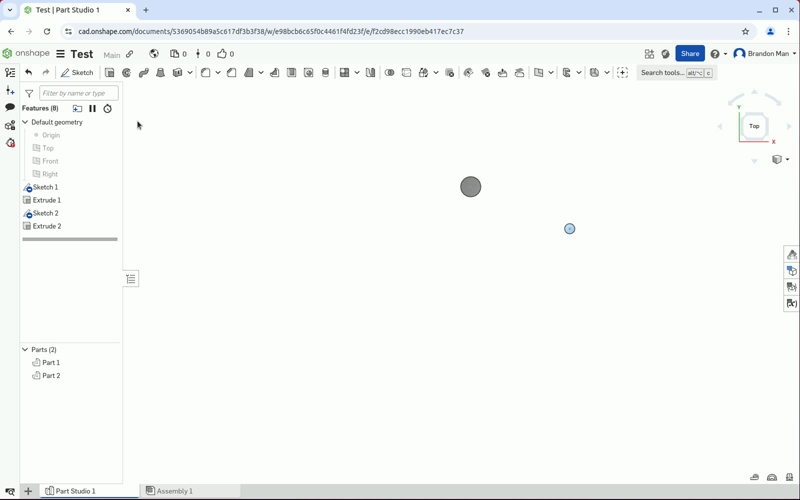
key(shift+h)
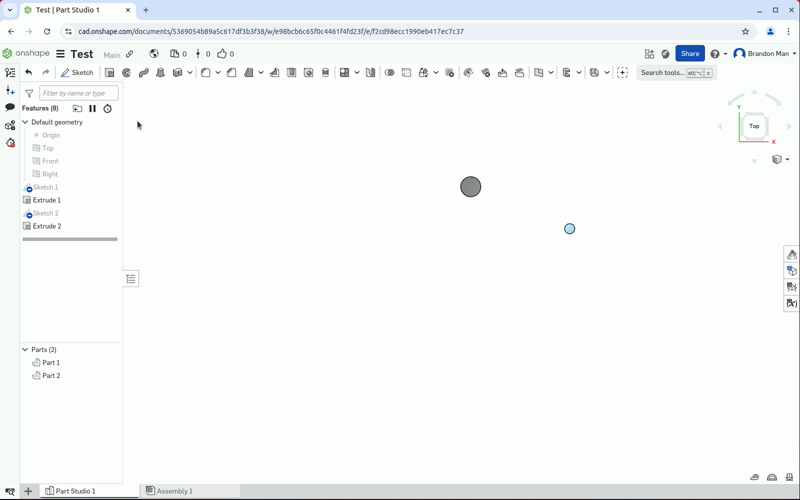
mouse_move(73, 189)
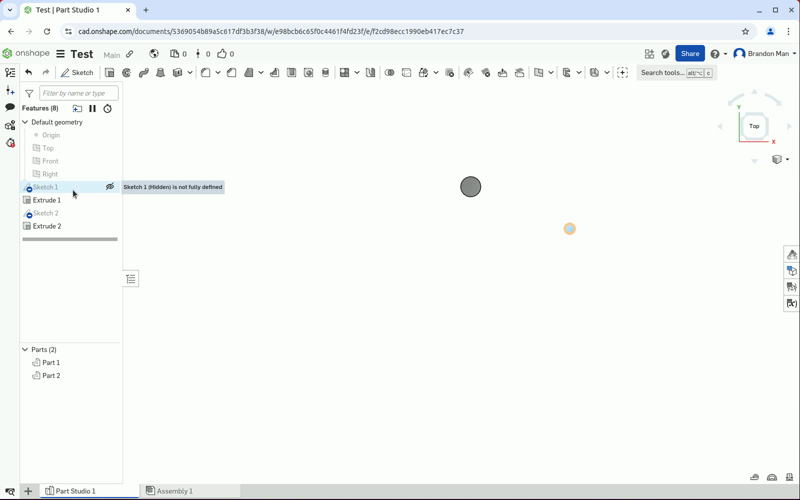
click(73, 189)
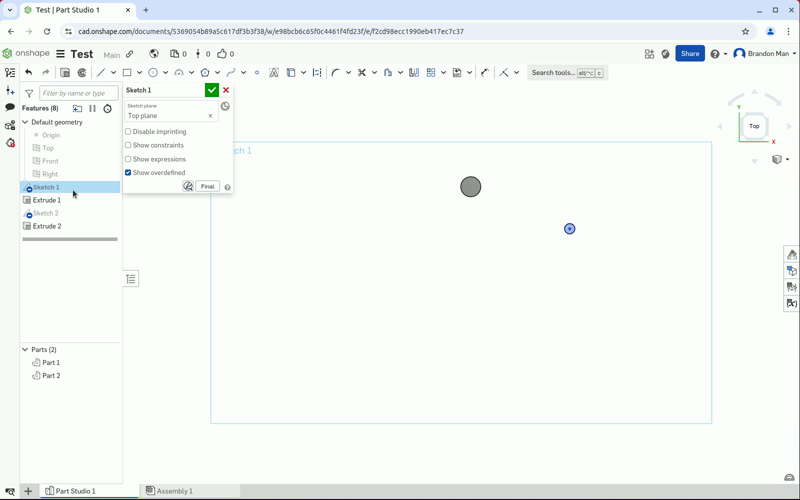
mouse_move(229, 92)
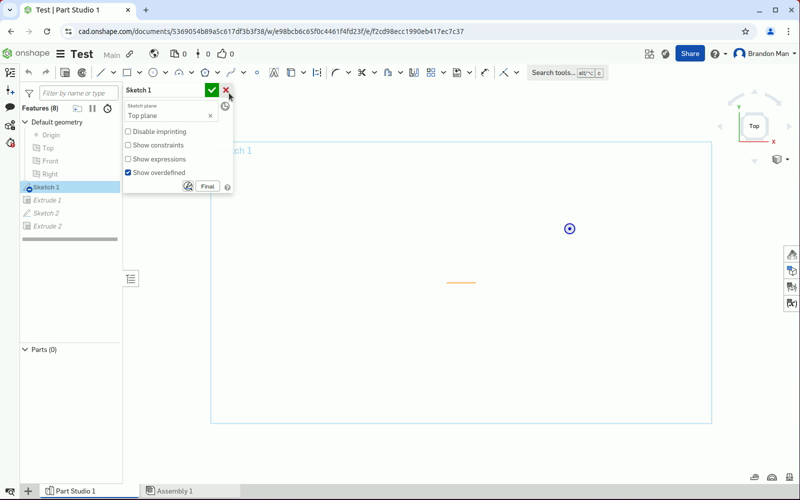
click(229, 92)
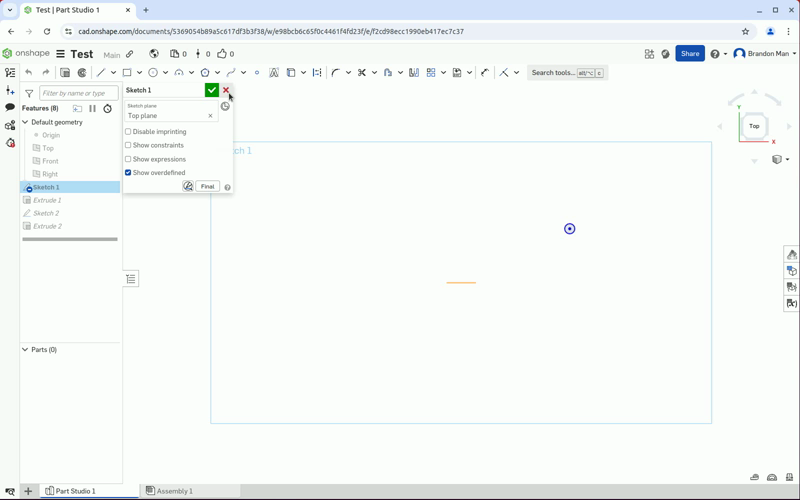
key(shift+s)
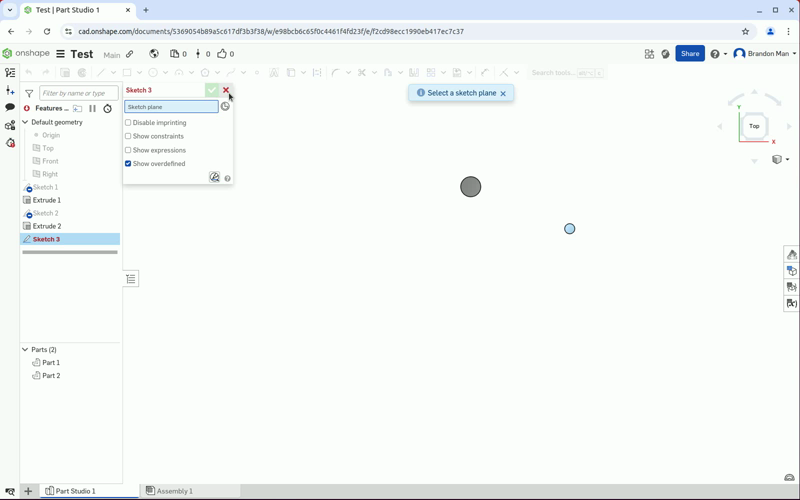
mouse_move(73, 150)
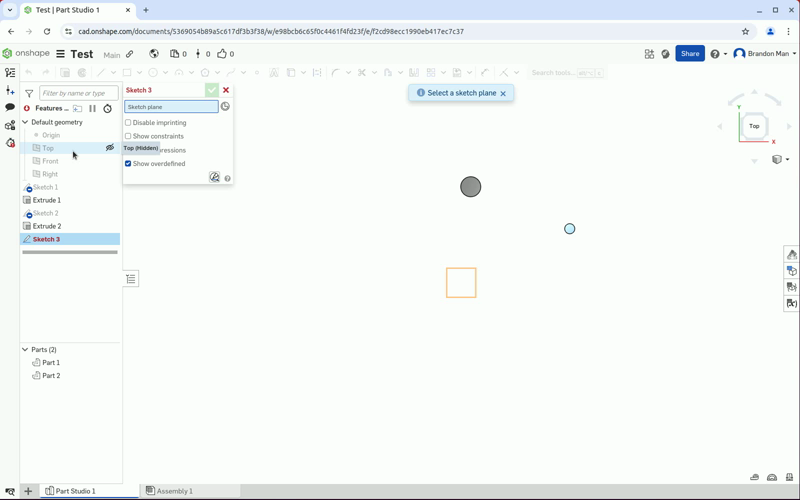
click(73, 150)
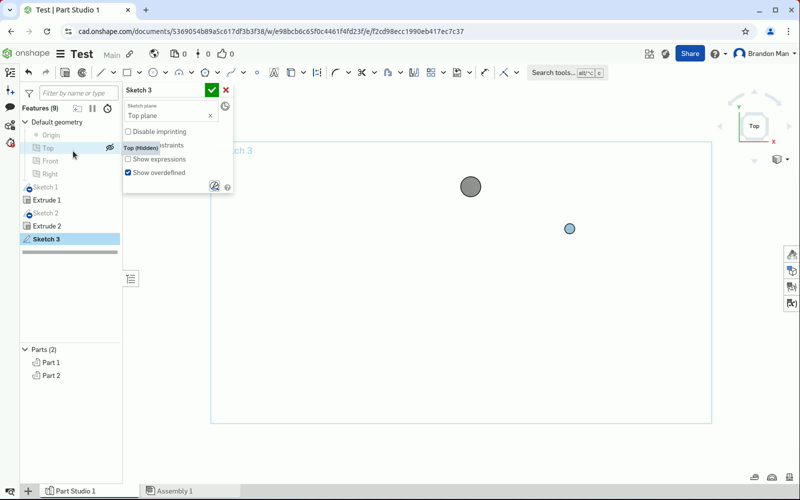
mouse_move(73, 352)
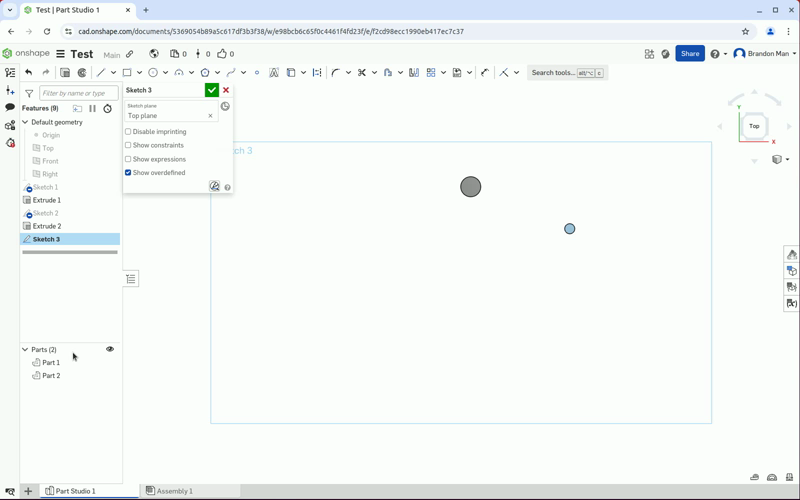
key(y)
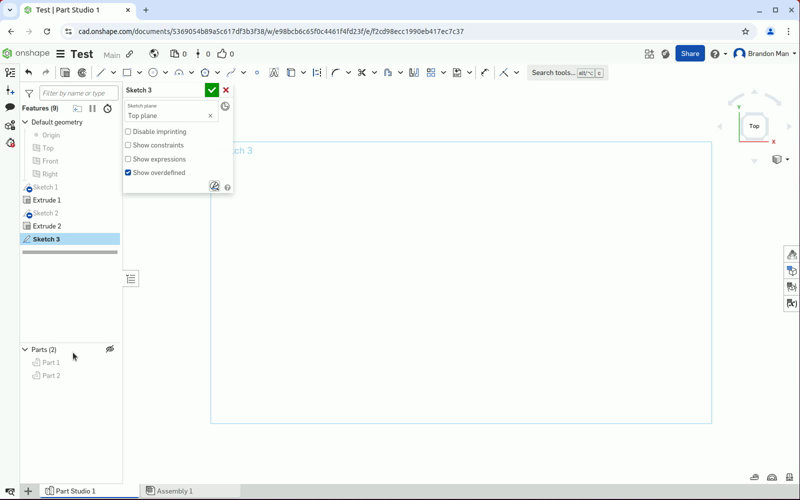
key(l)
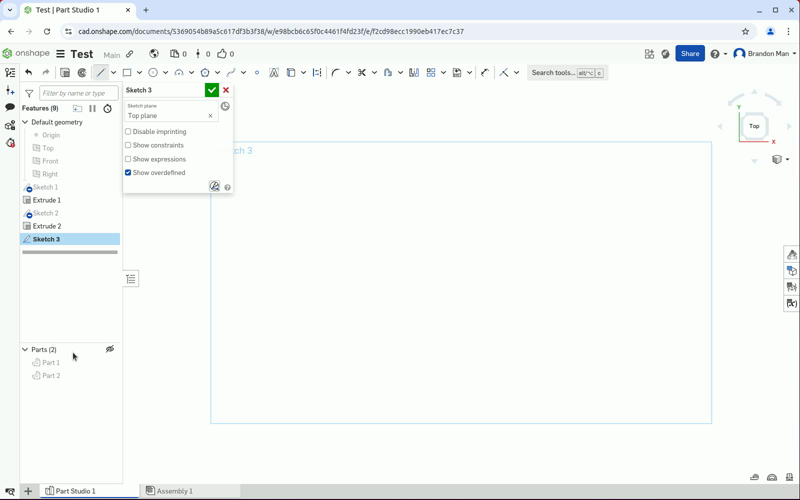
key_down(shift)
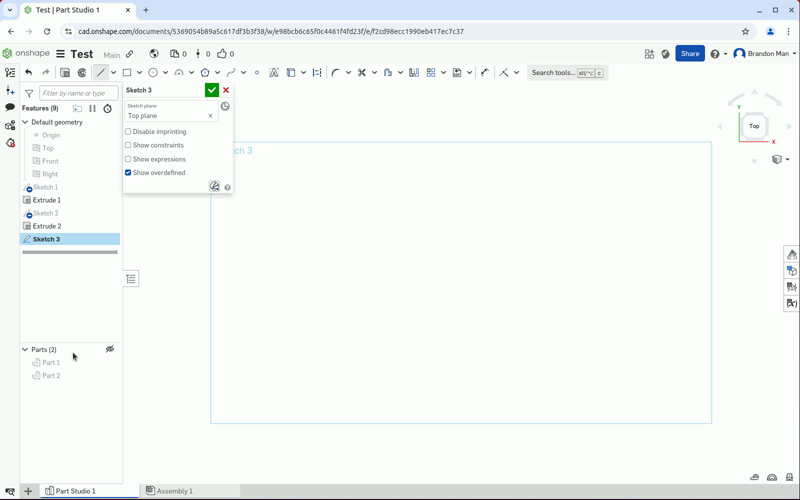
mouse_move(460, 282)
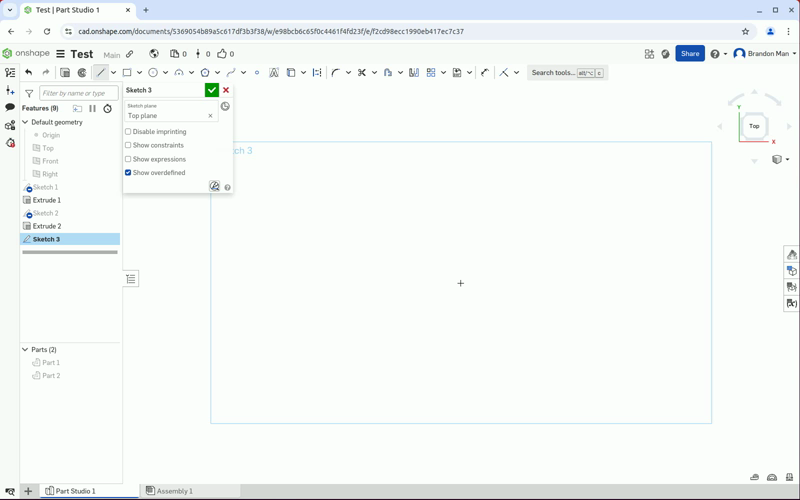
click(460, 282)
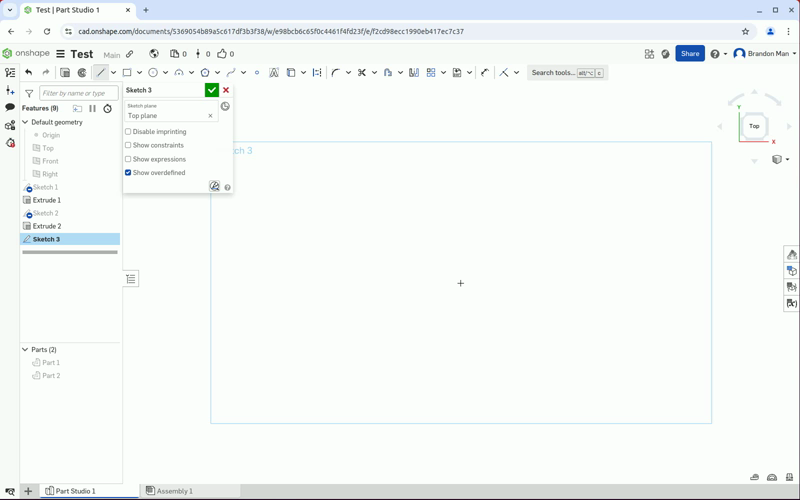
key_up(shift)
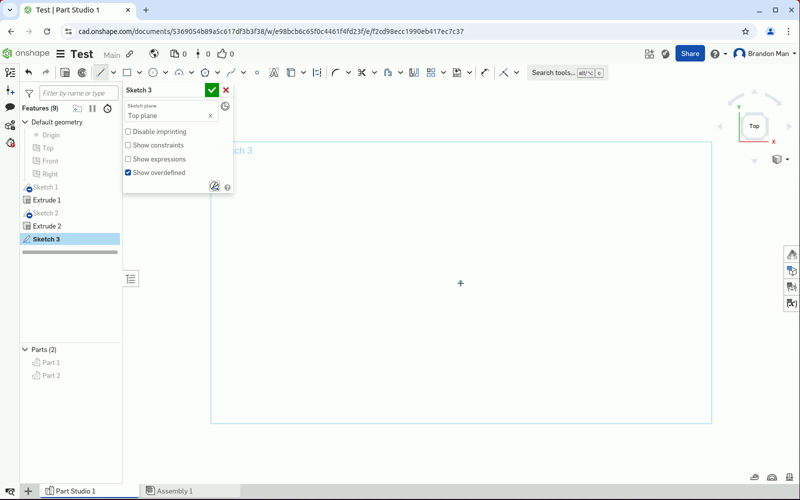
key_down(shift)
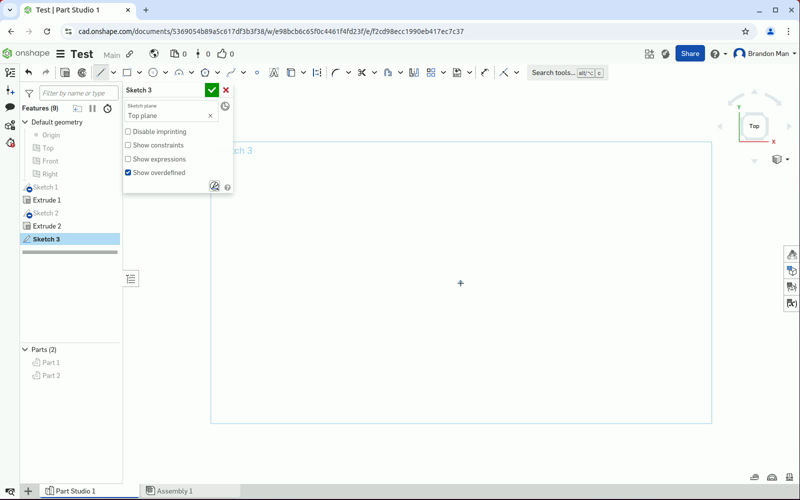
mouse_move(573, 282)
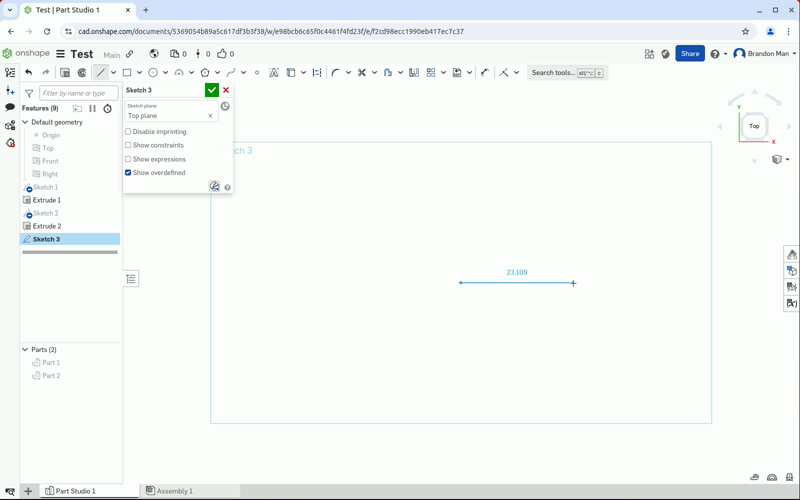
click(573, 282)
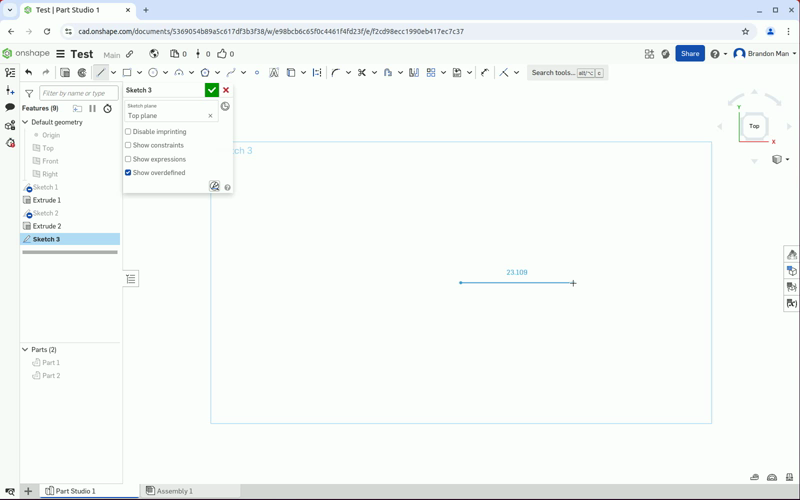
key_up(shift)
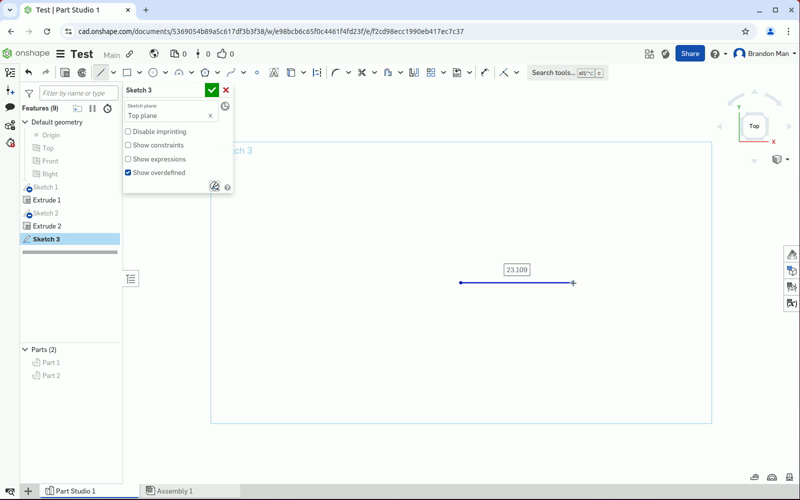
key_down(shift)
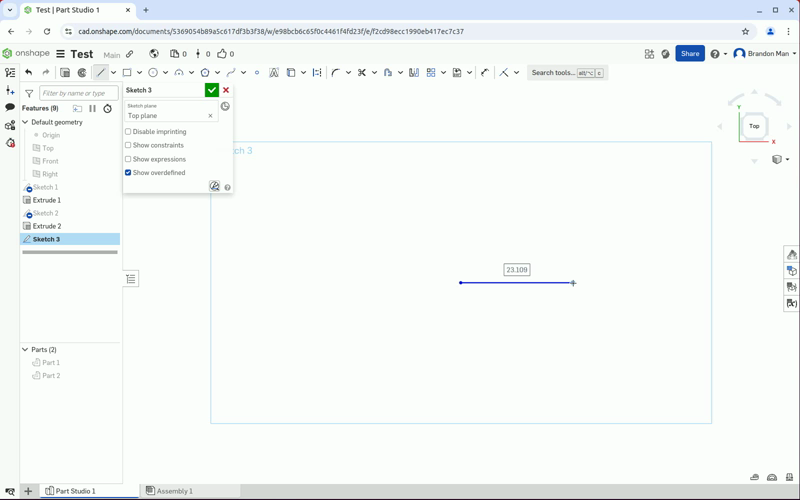
mouse_move(589, 282)
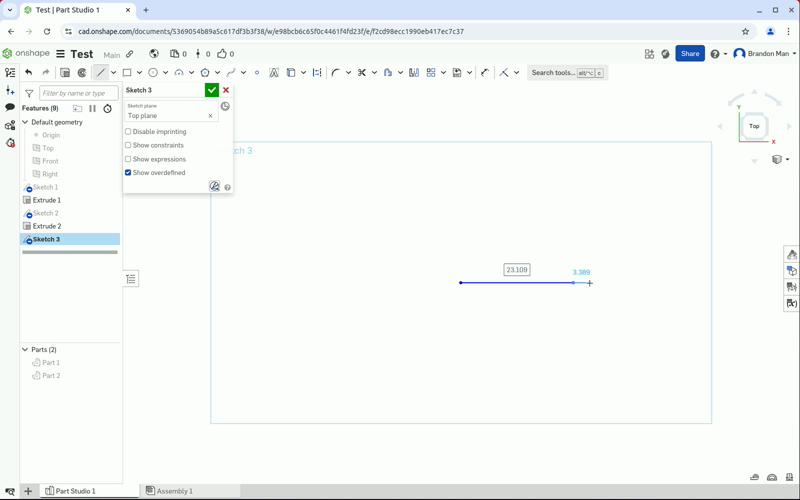
mouse_move(573, 229)
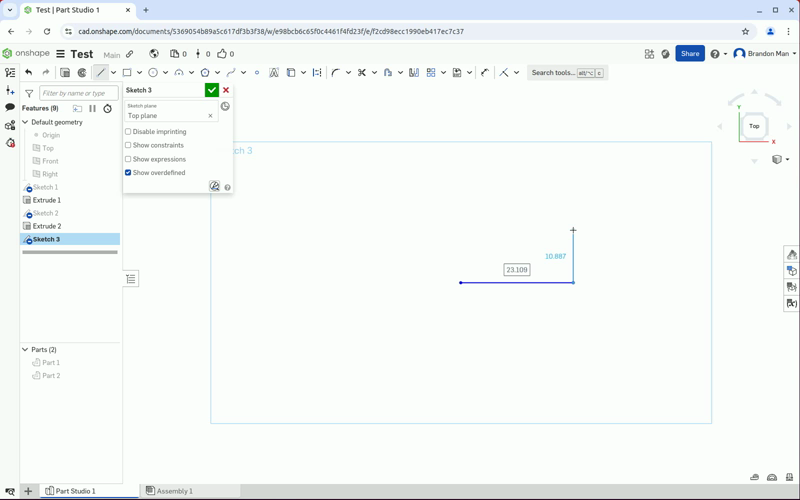
click(573, 229)
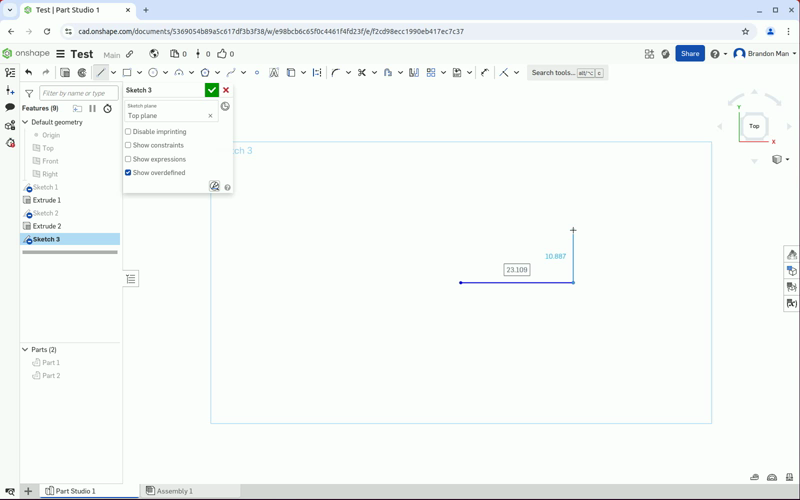
key_up(shift)
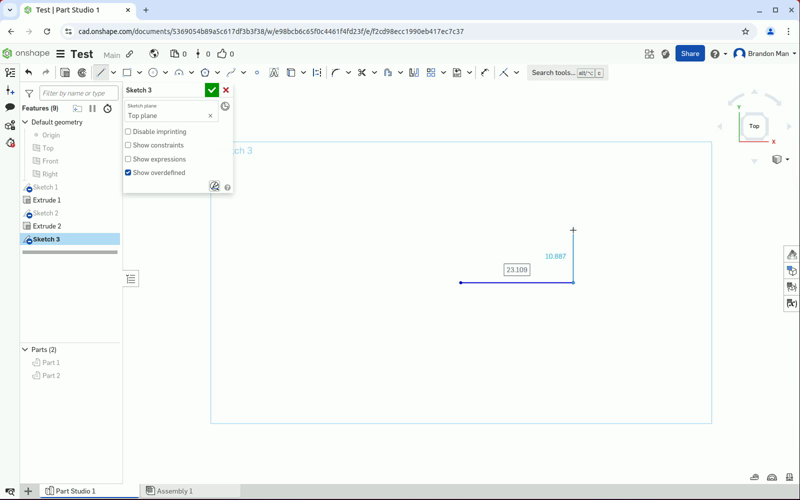
key(esc)
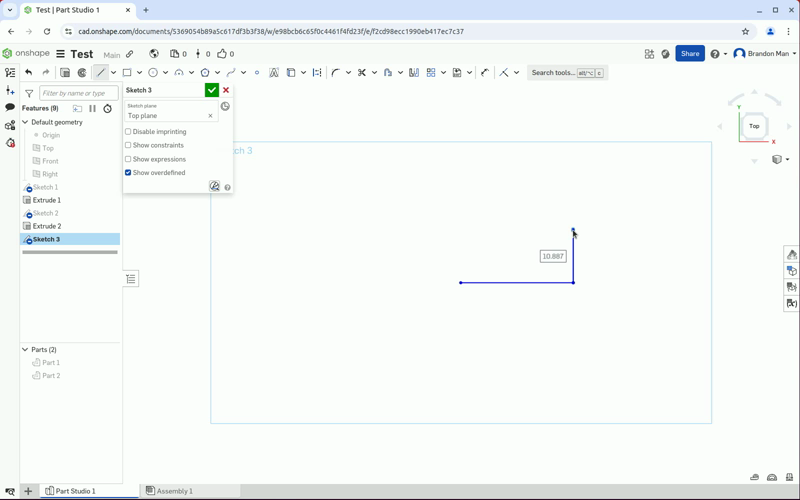
key(a)
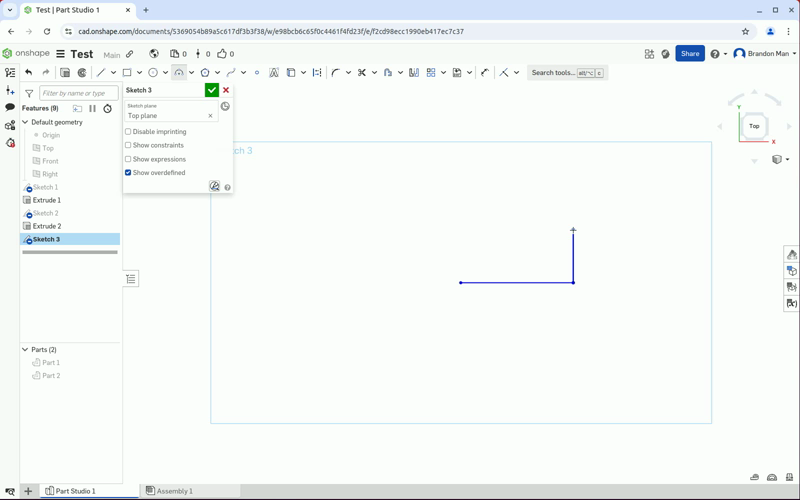
mouse_move(573, 229)
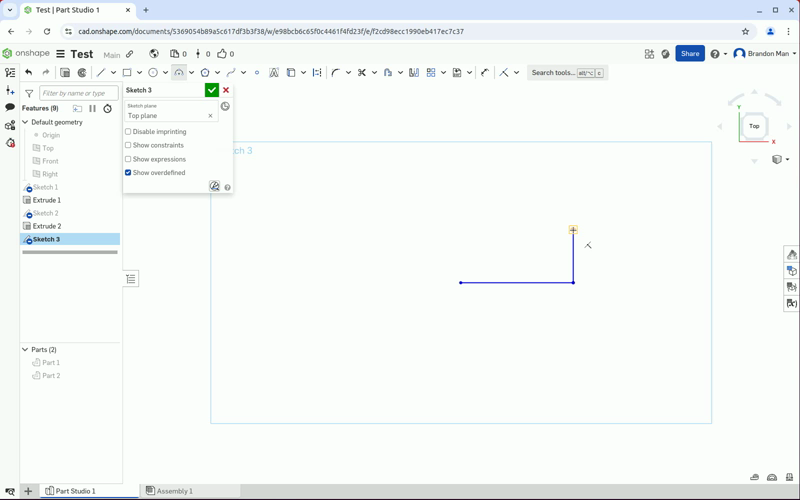
click(573, 229)
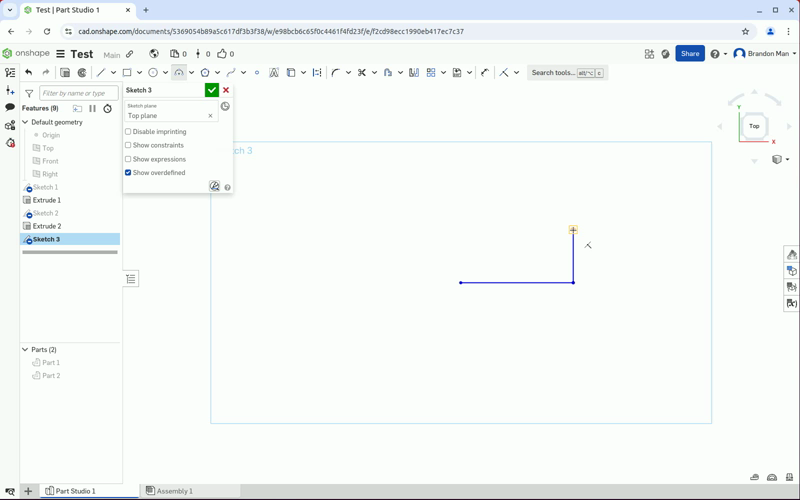
key_down(shift)
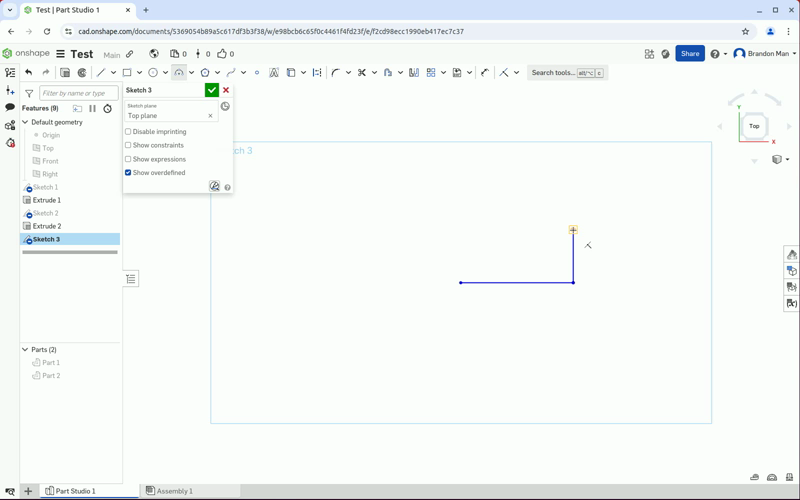
mouse_move(566, 226)
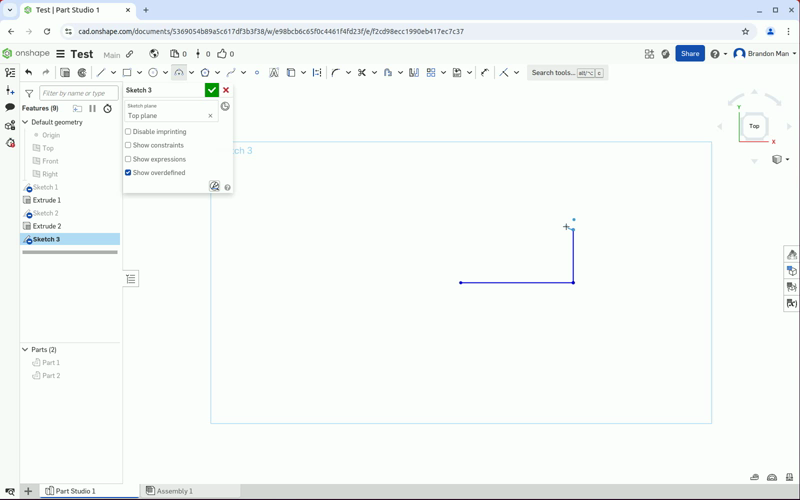
click(566, 226)
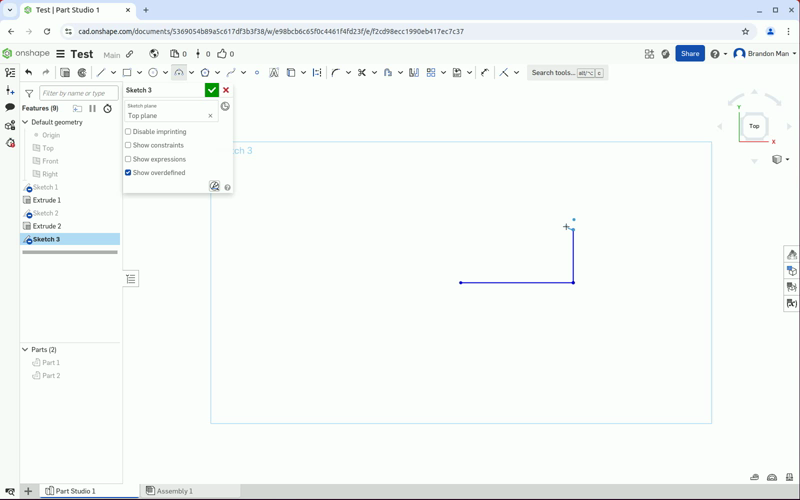
mouse_move(567, 233)
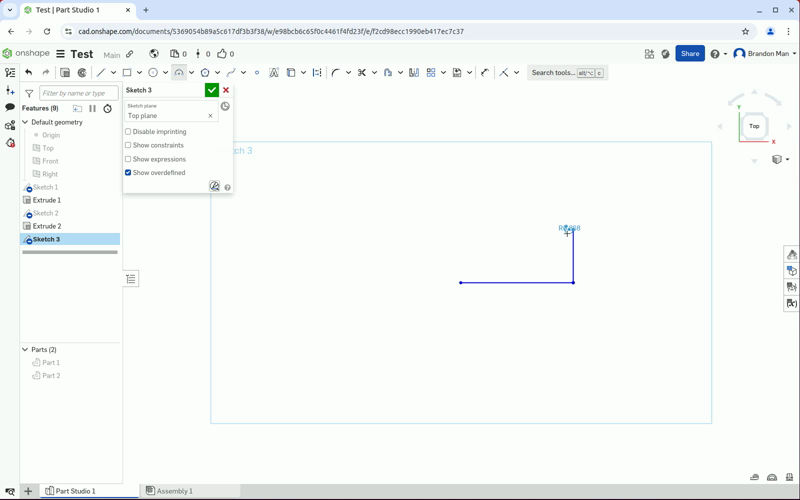
click(567, 233)
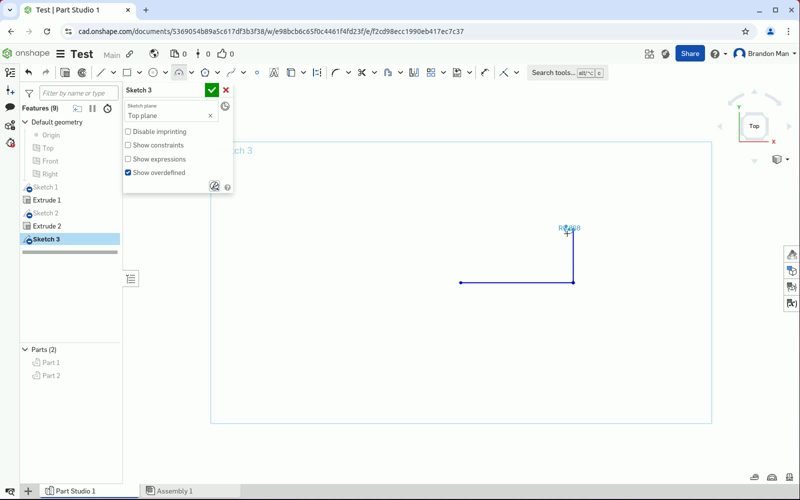
key_up(shift)
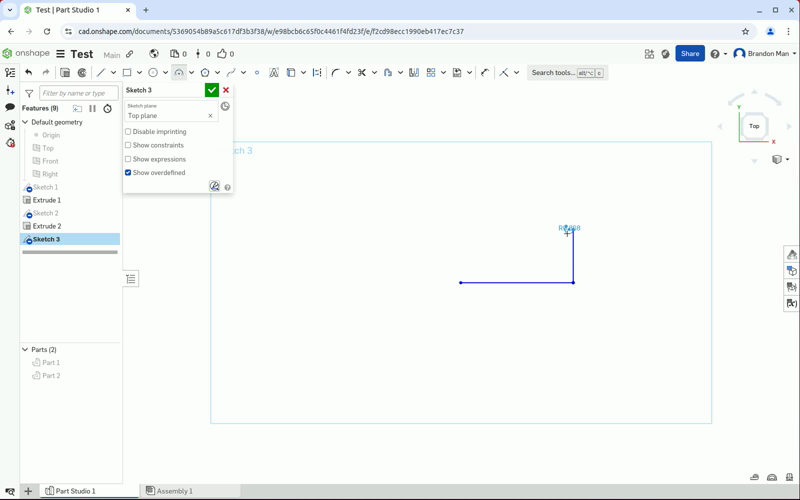
mouse_move(566, 226)
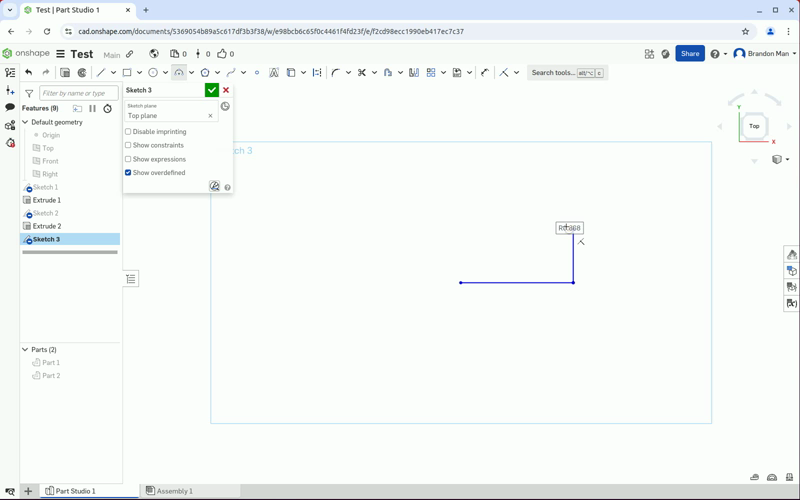
scroll(6)
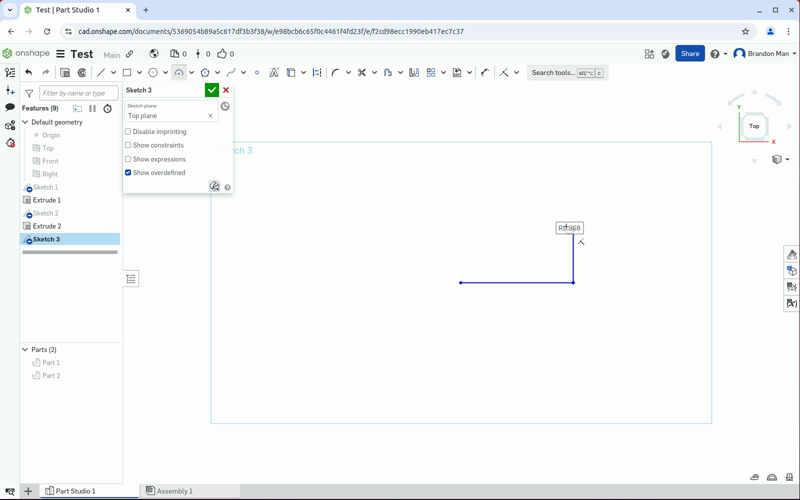
scroll(6)
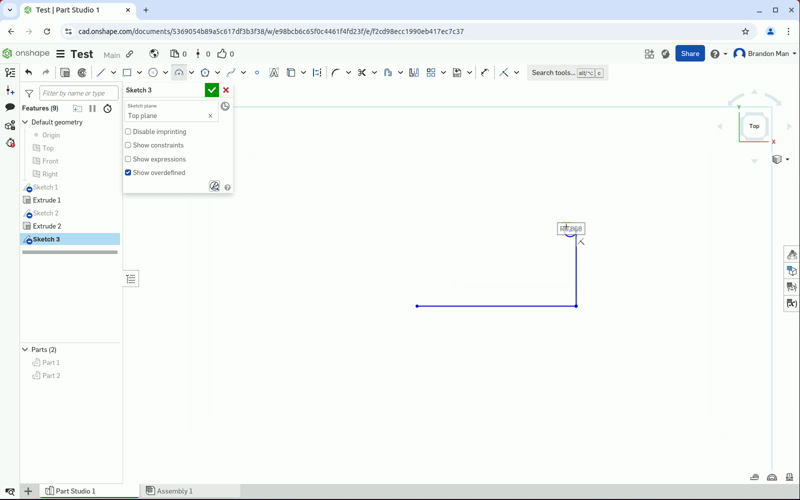
scroll(6)
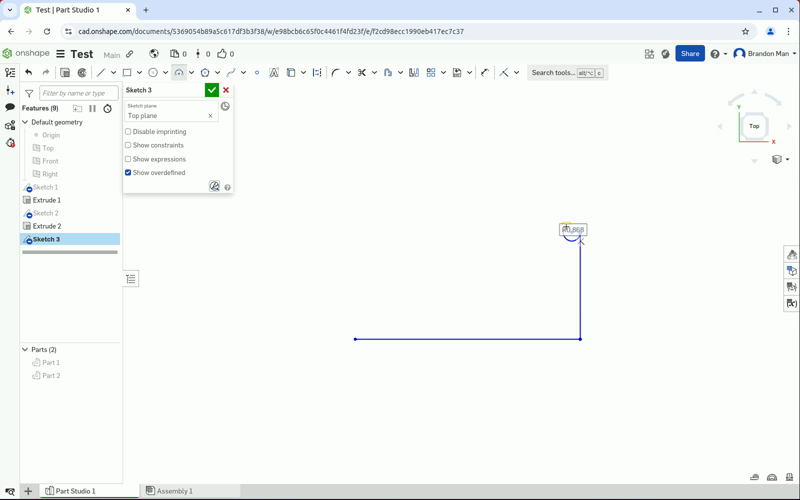
scroll(6)
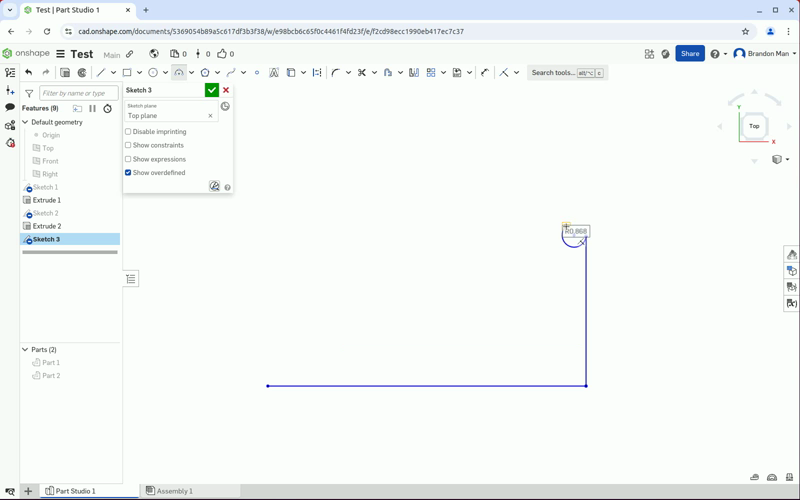
scroll(6)
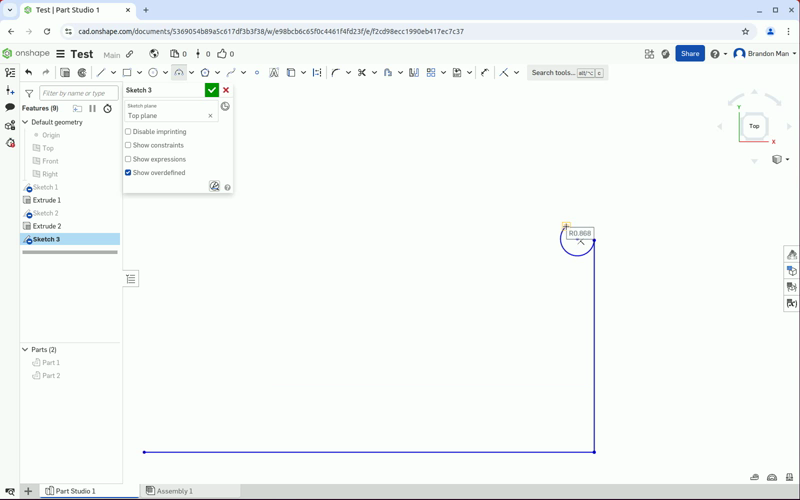
scroll(6)
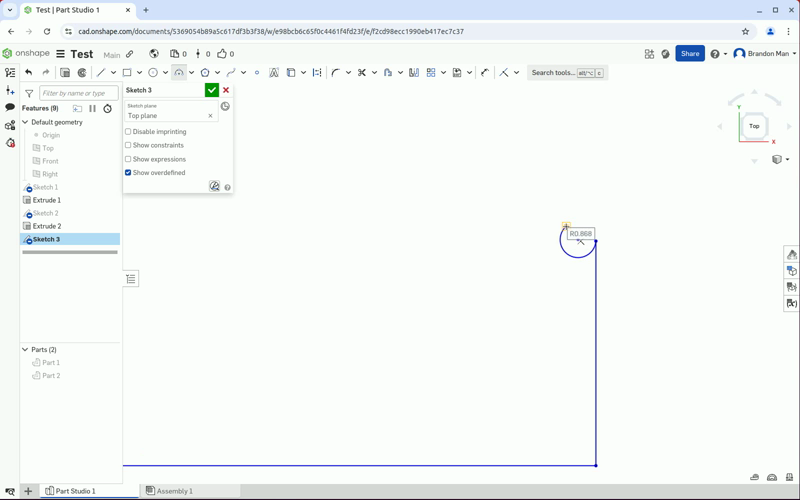
scroll(6)
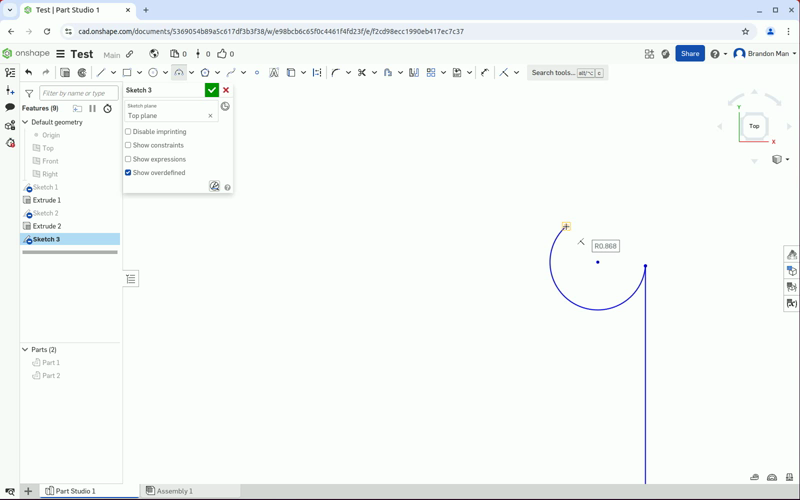
click(566, 226)
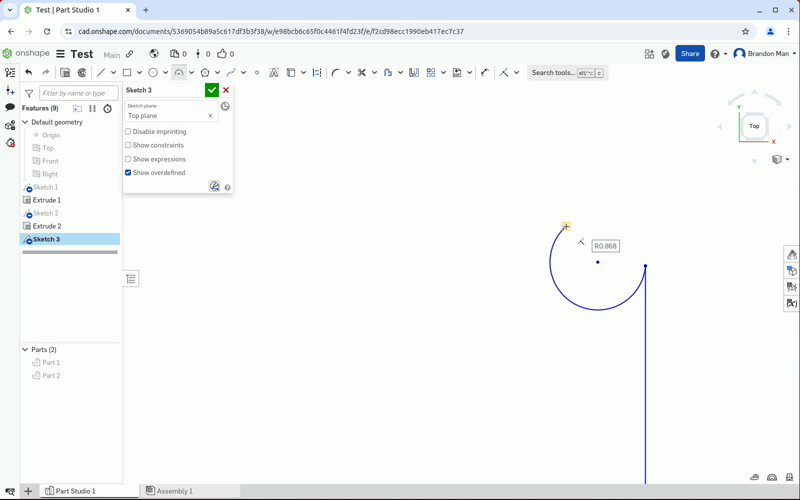
scroll(-6)
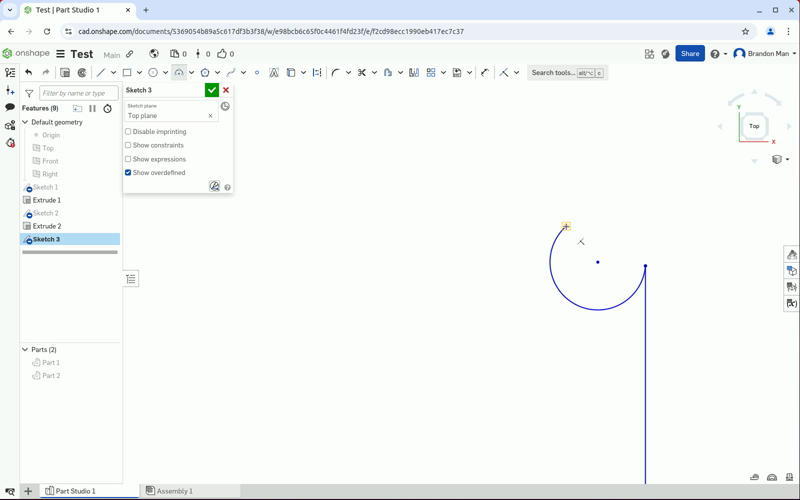
scroll(-6)
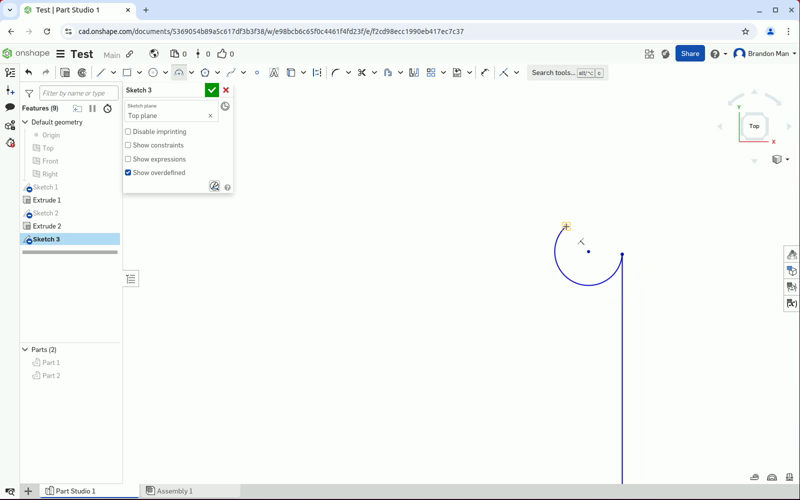
scroll(-6)
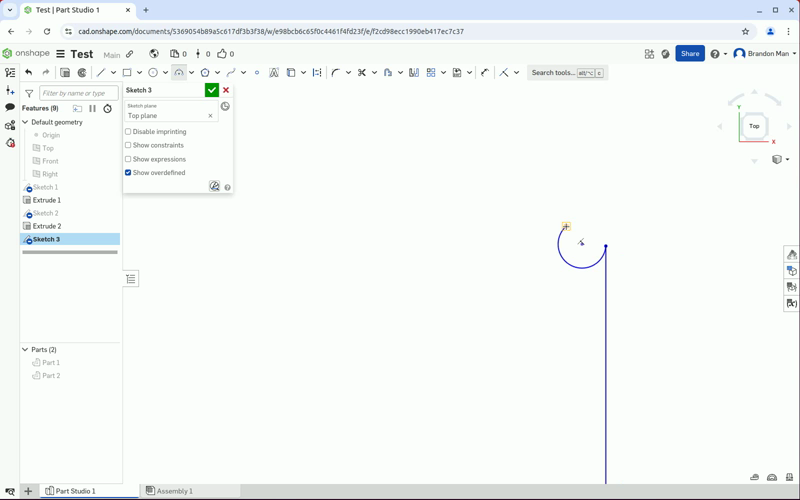
scroll(-6)
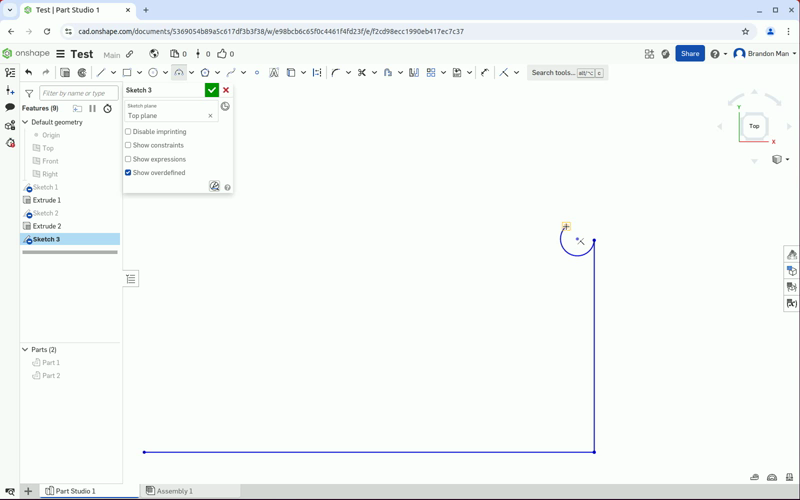
scroll(-6)
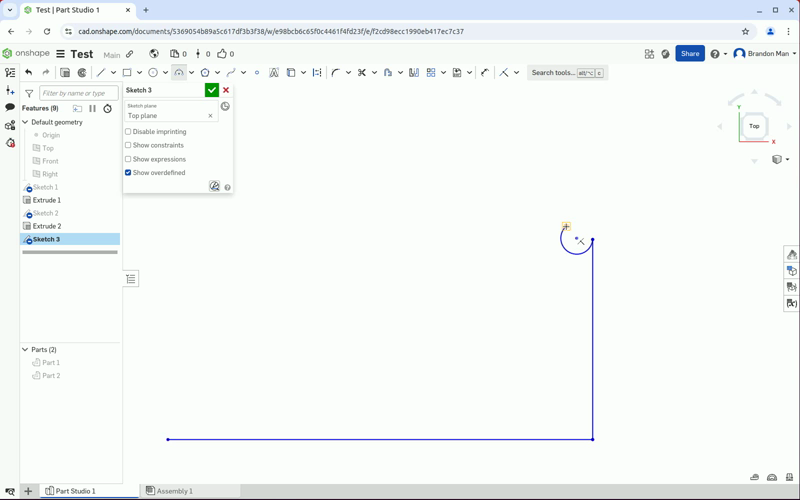
scroll(-6)
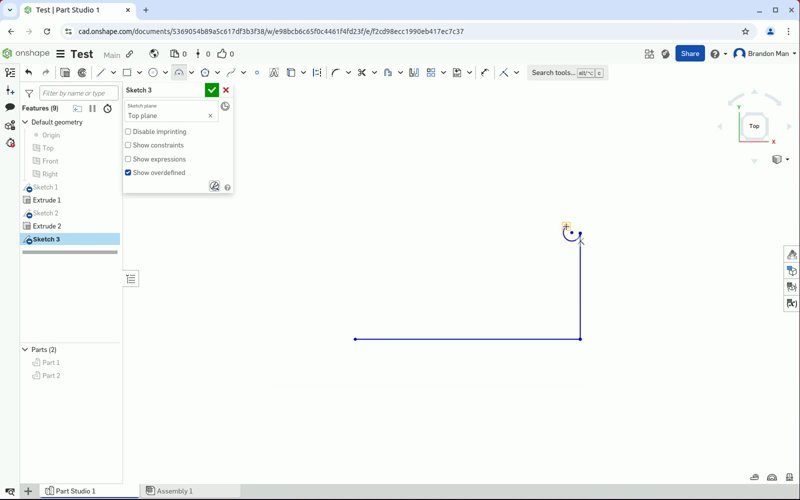
scroll(-6)
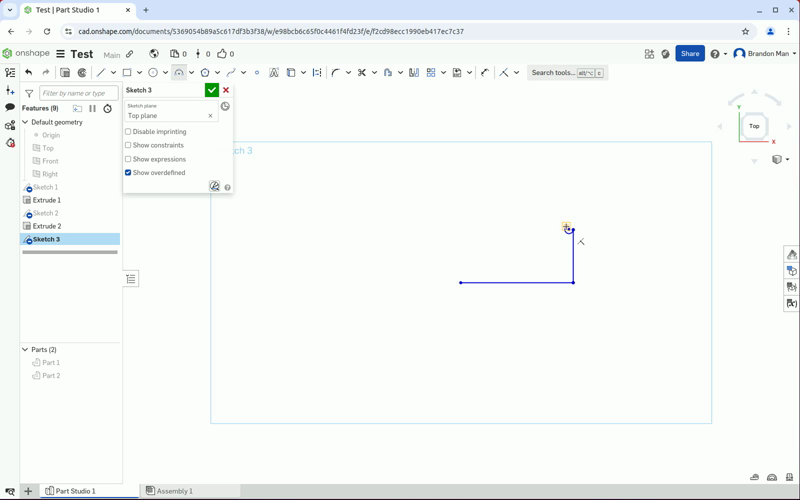
key_down(shift)
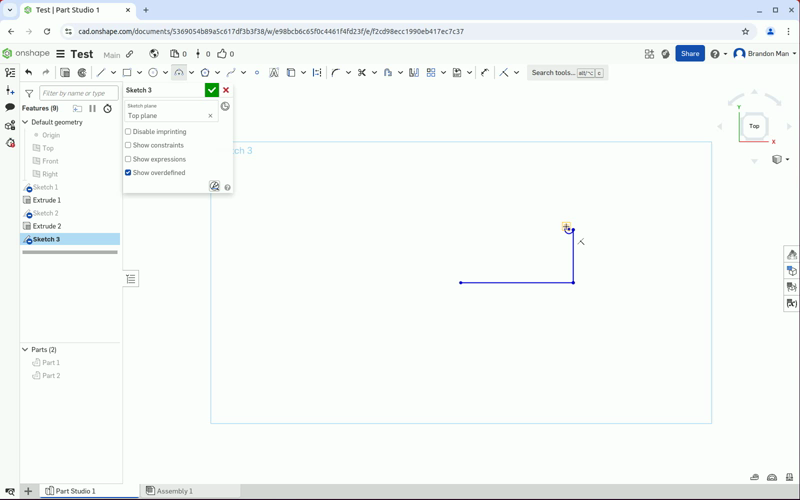
mouse_move(479, 186)
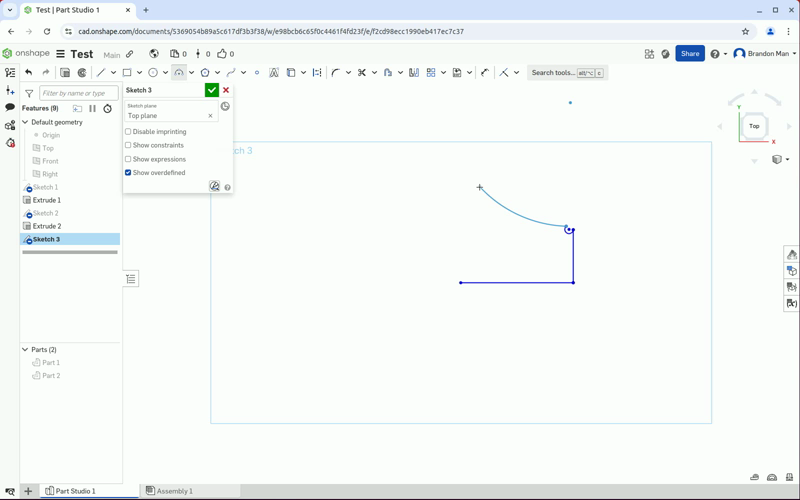
click(479, 186)
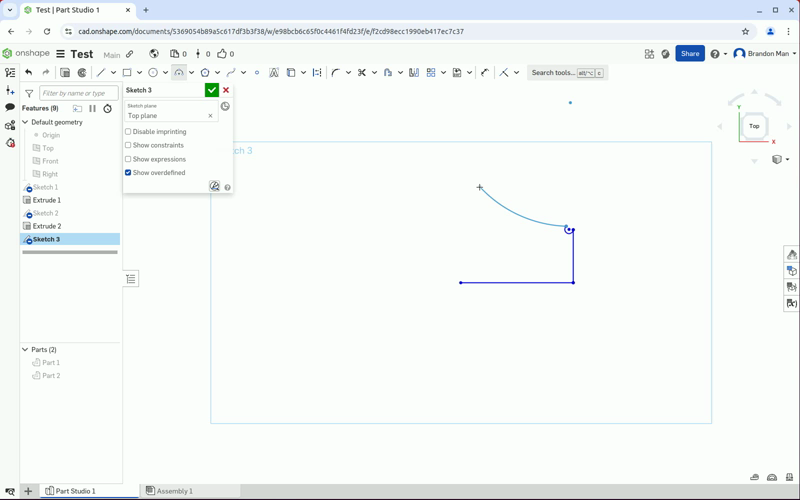
mouse_move(510, 234)
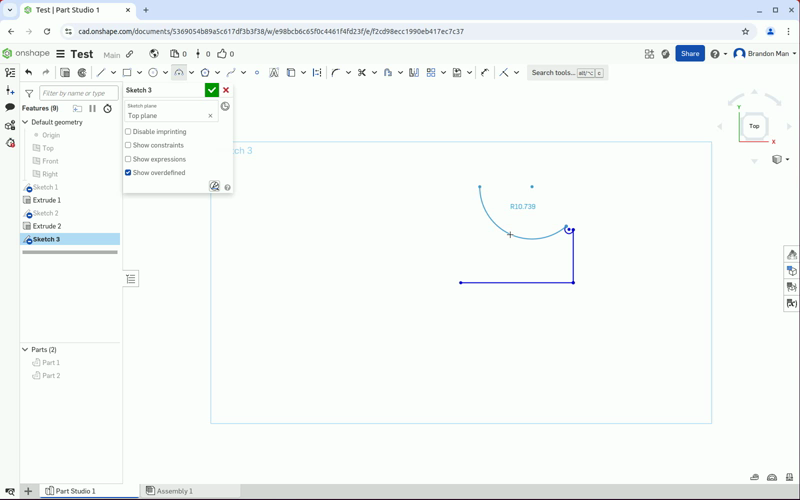
click(510, 234)
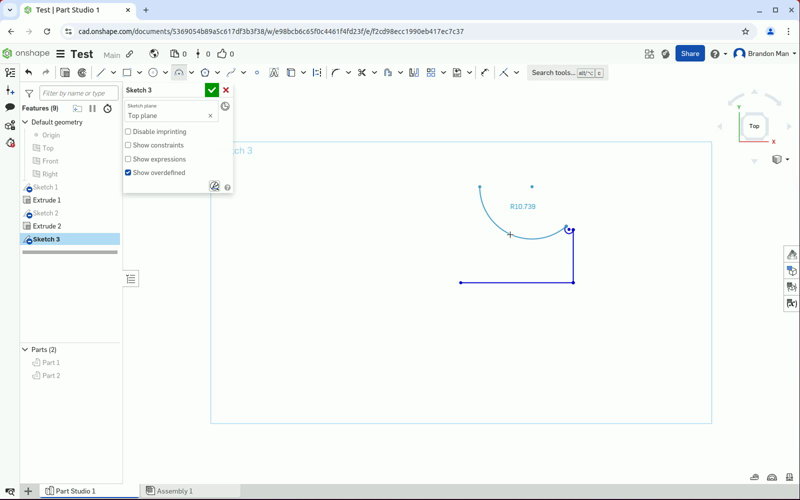
key_up(shift)
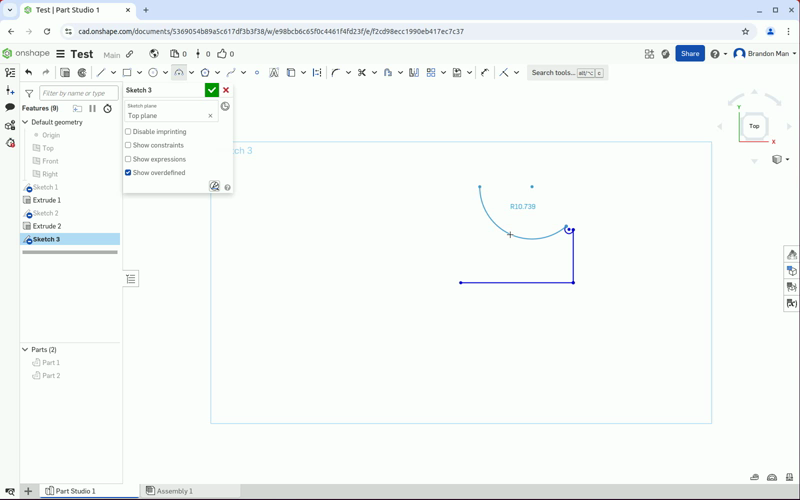
mouse_move(479, 186)
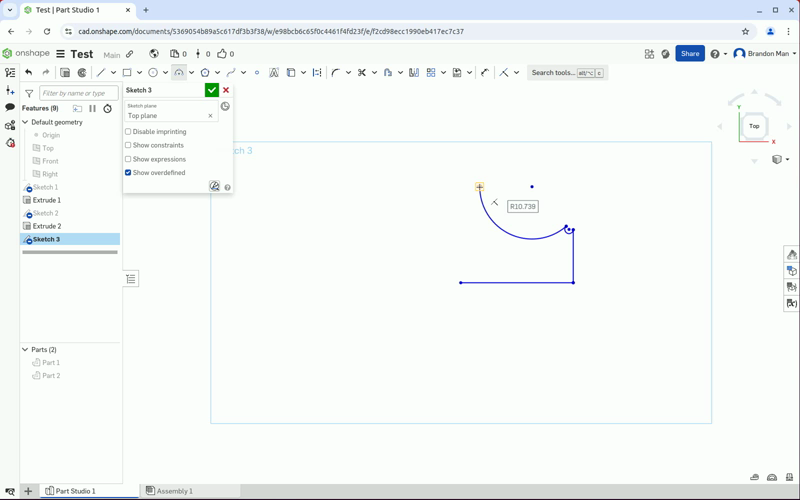
click(479, 186)
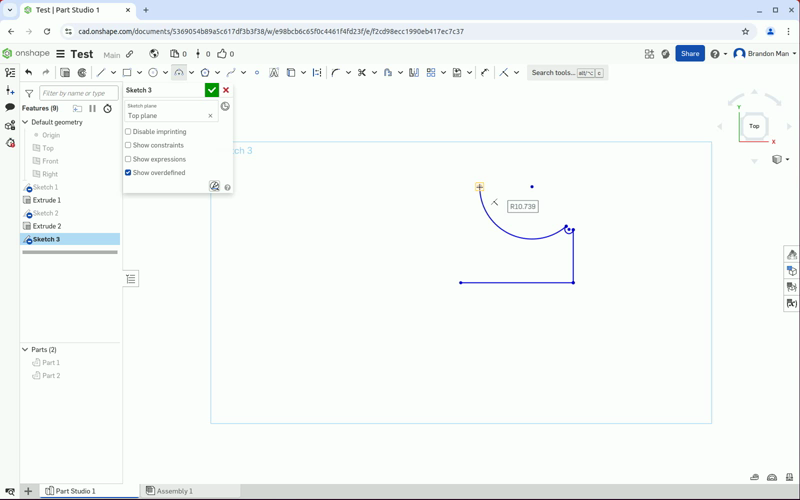
key_down(shift)
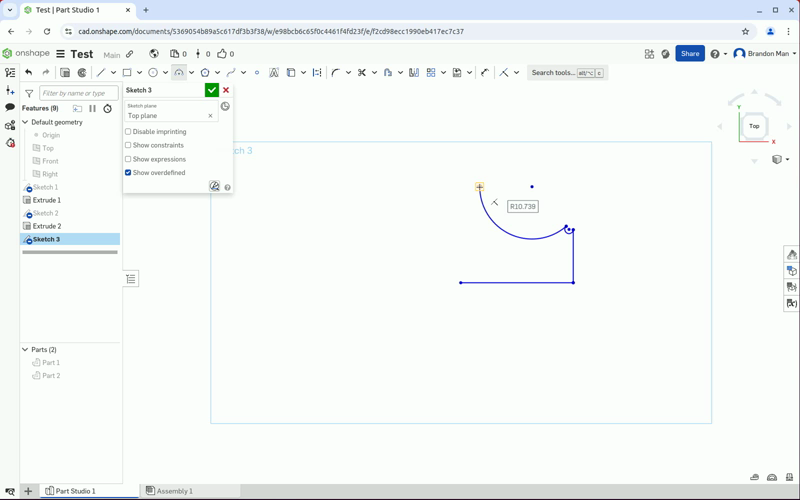
mouse_move(460, 186)
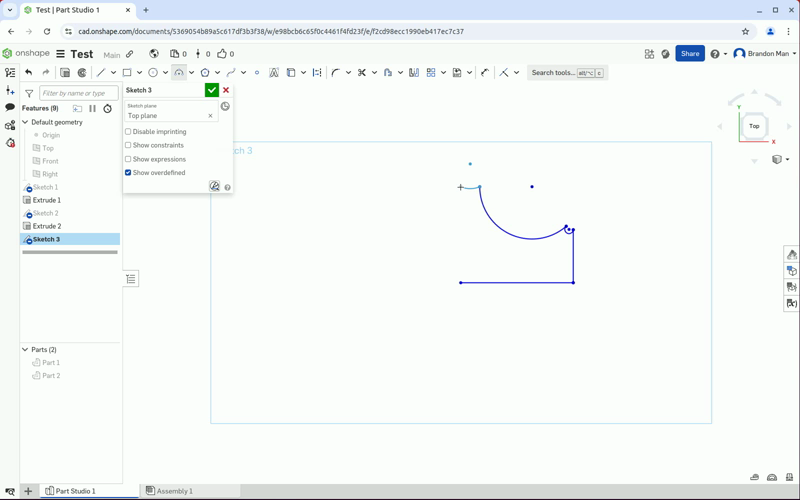
click(460, 186)
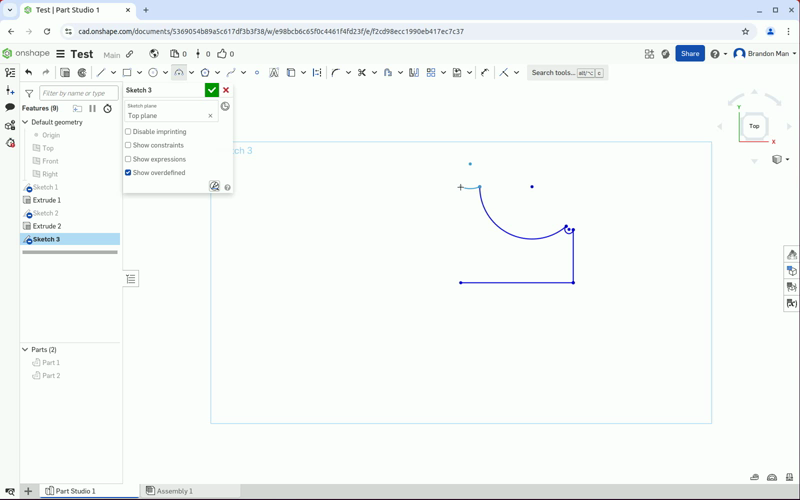
mouse_move(470, 196)
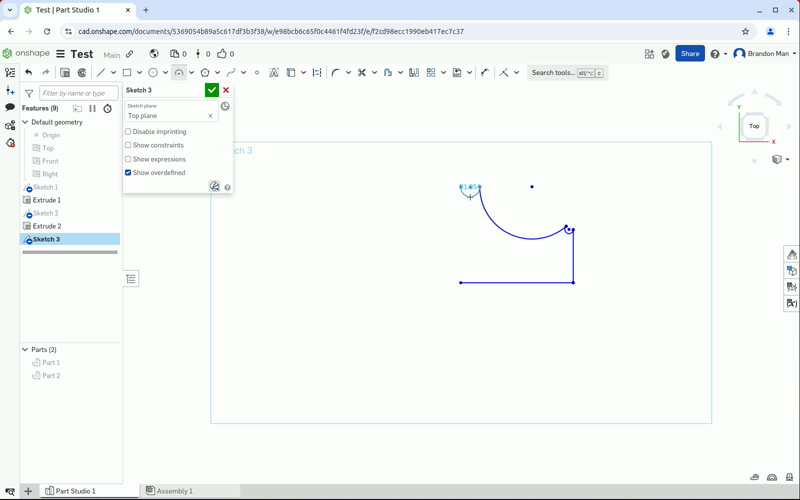
click(470, 196)
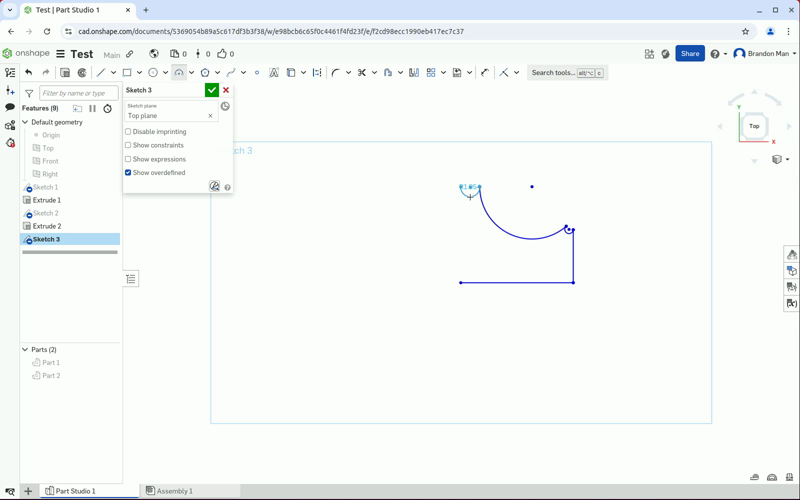
key_up(shift)
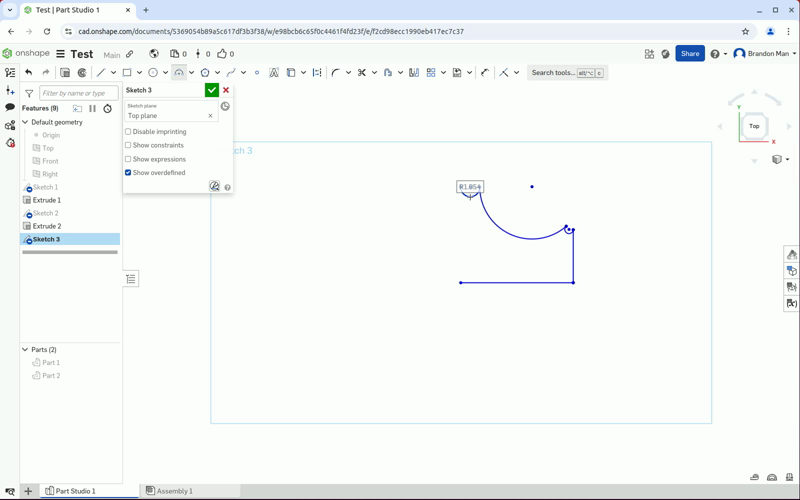
key(esc)
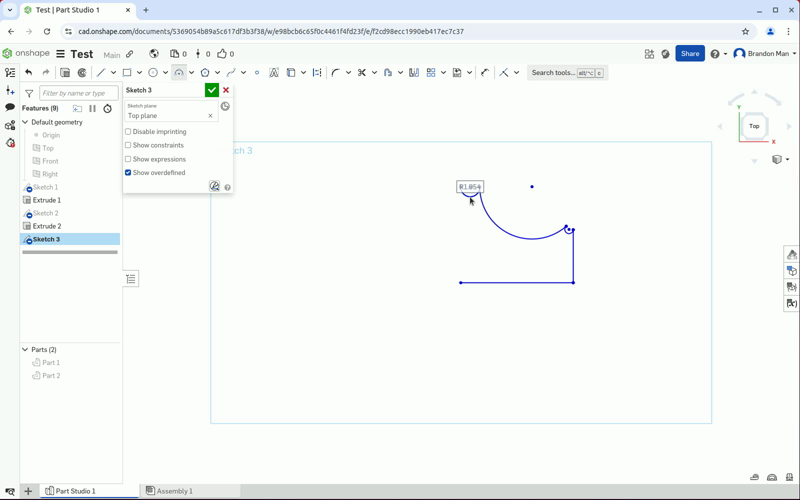
key(l)
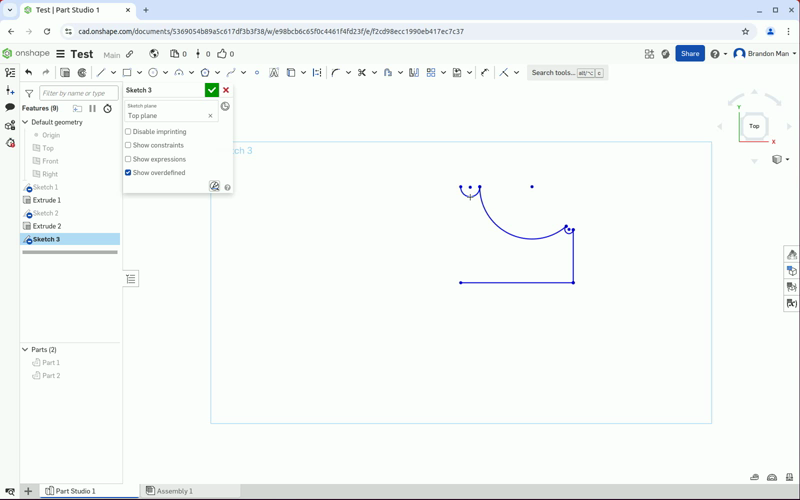
mouse_move(460, 186)
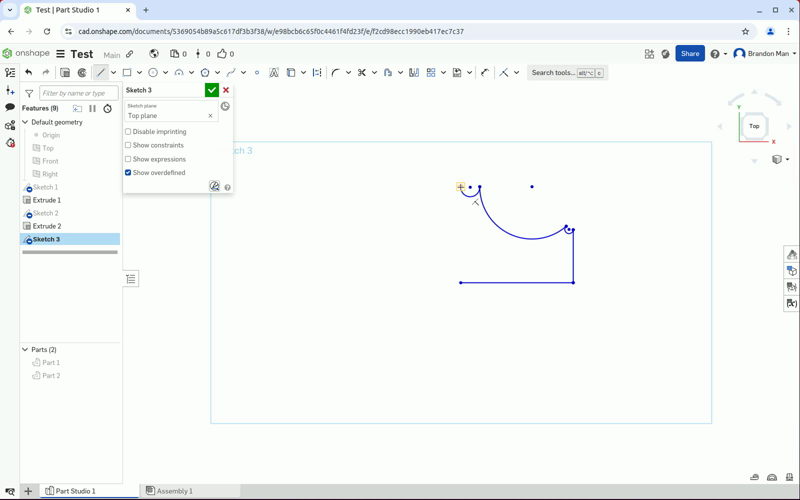
click(460, 186)
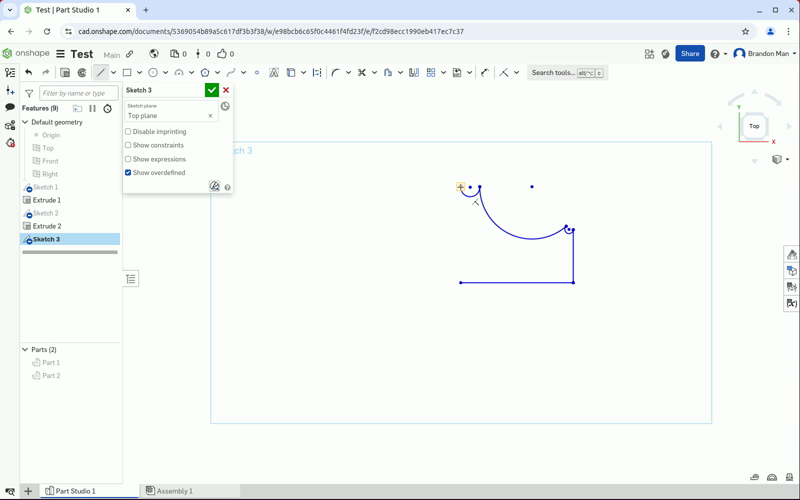
key_down(shift)
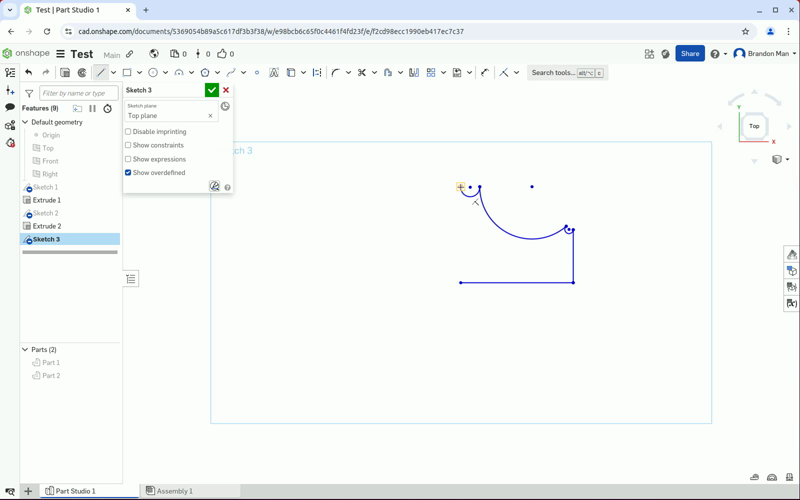
mouse_move(460, 282)
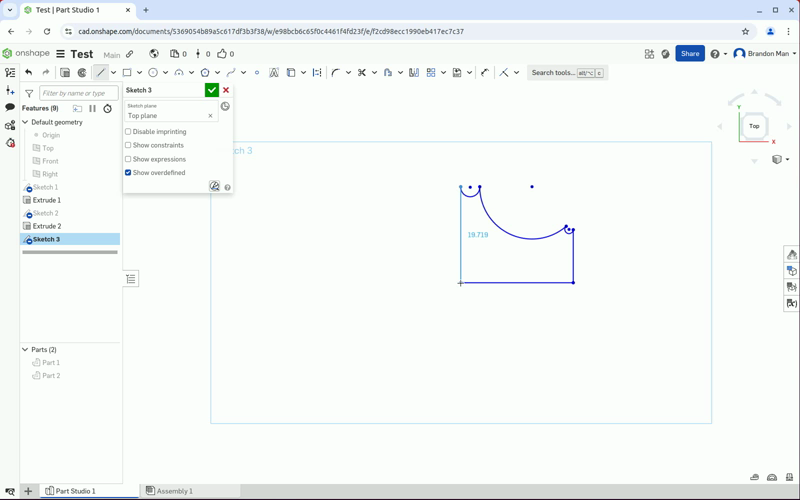
key_up(shift)
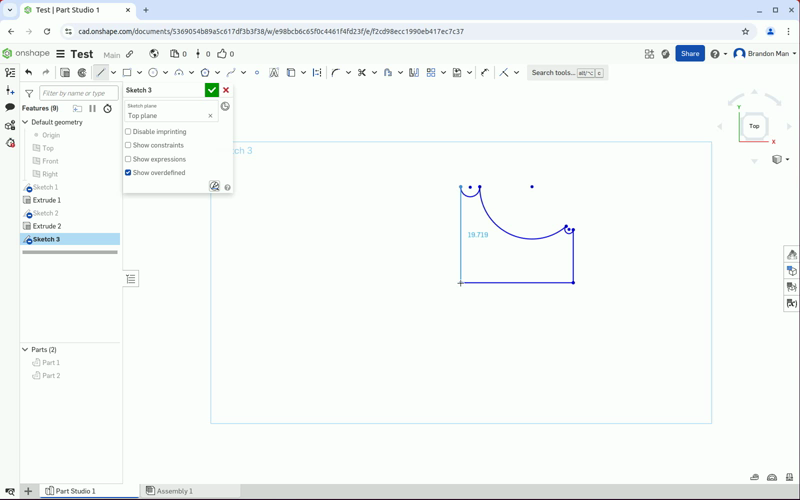
click(460, 282)
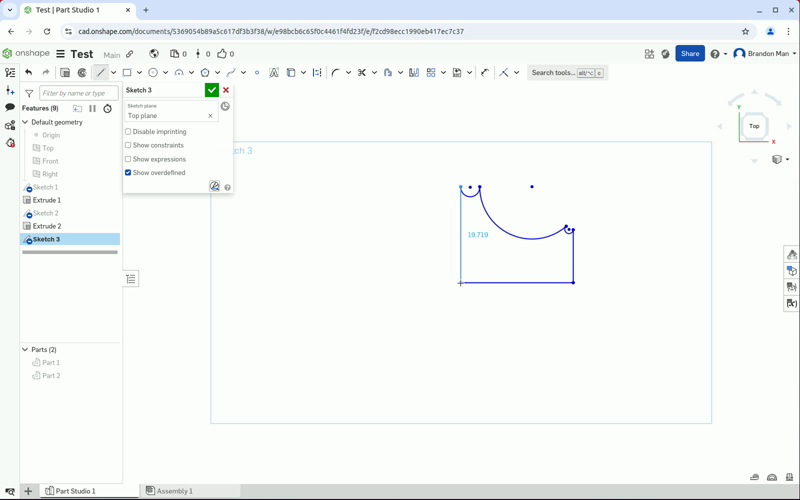
key(esc)
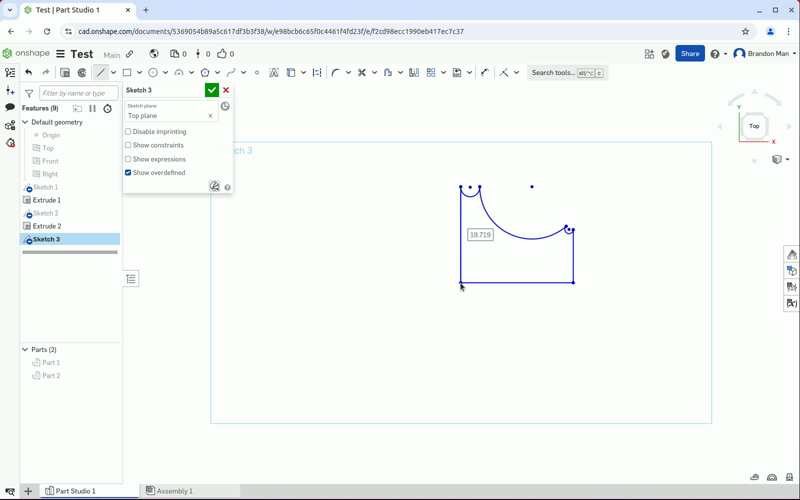
mouse_move(506, 268)
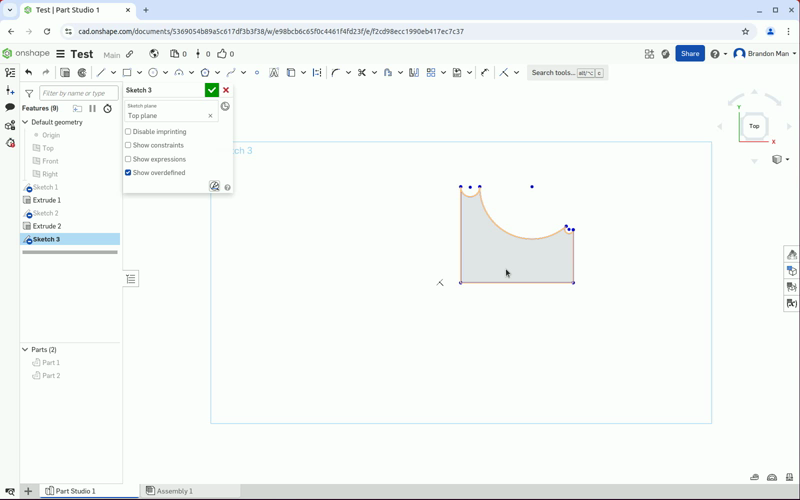
click(506, 268)
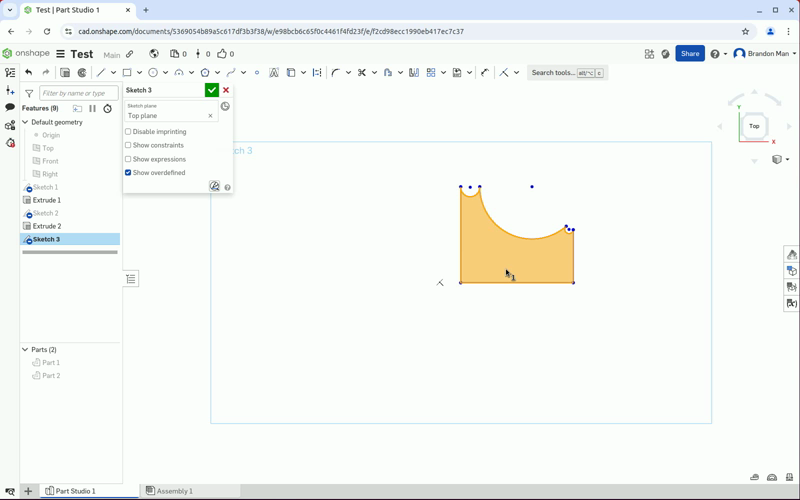
mouse_move(73, 352)
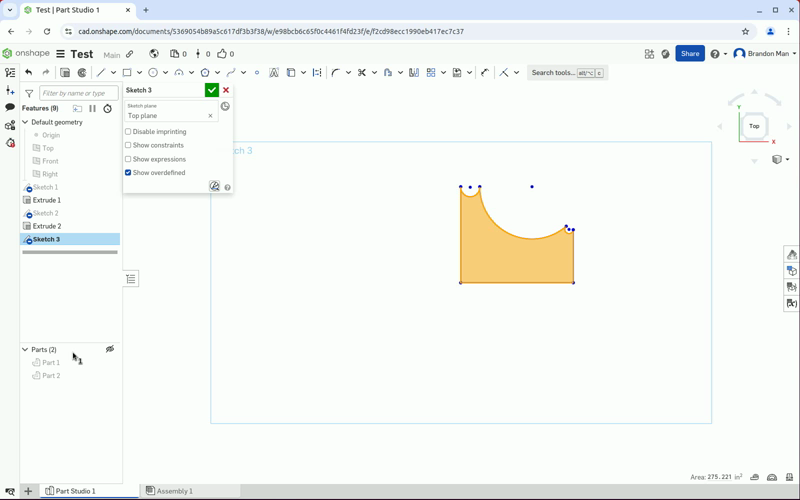
key(shift+y)
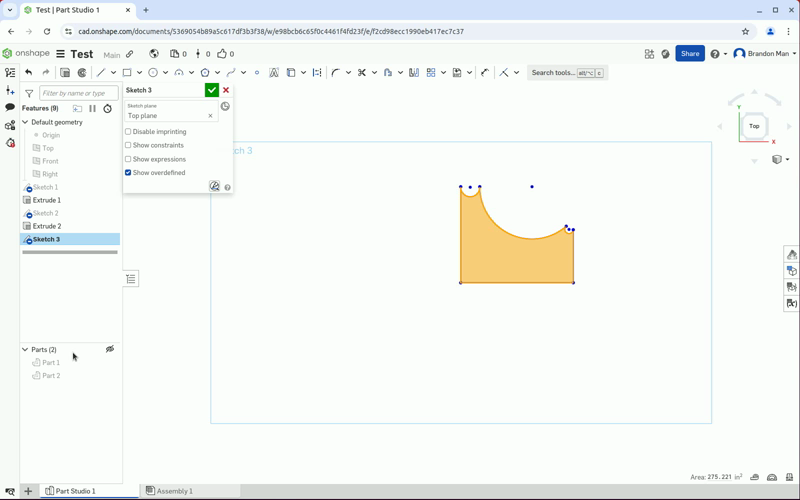
key(shift+e)
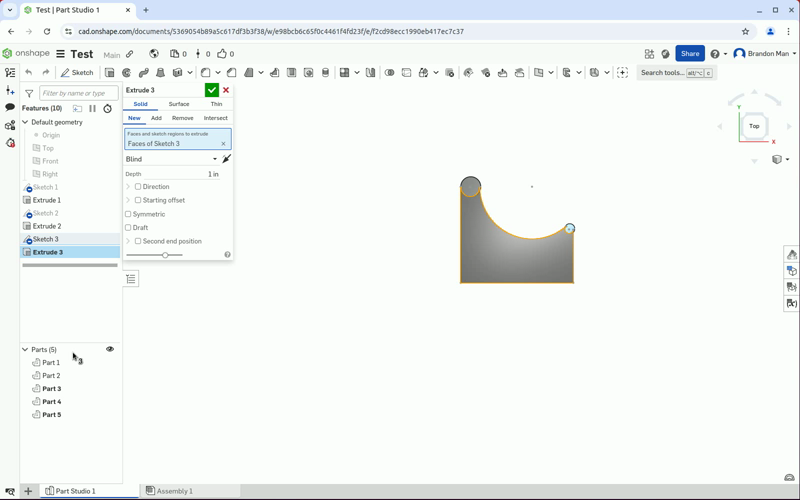
mouse_move(143, 106)
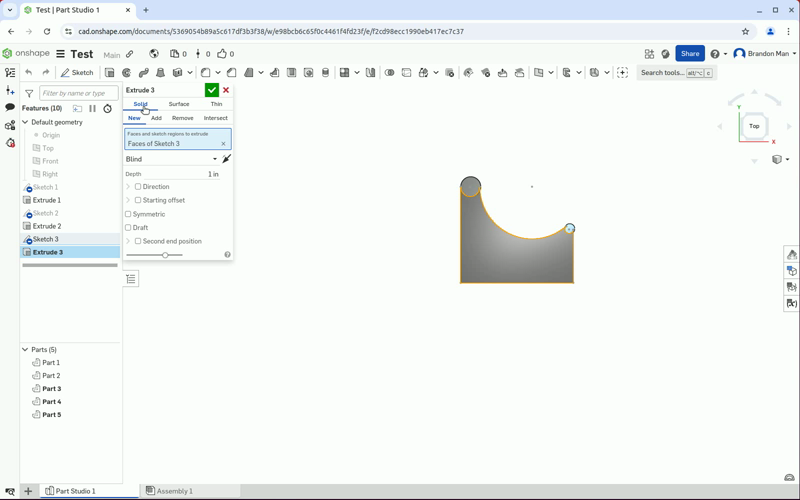
click(143, 106)
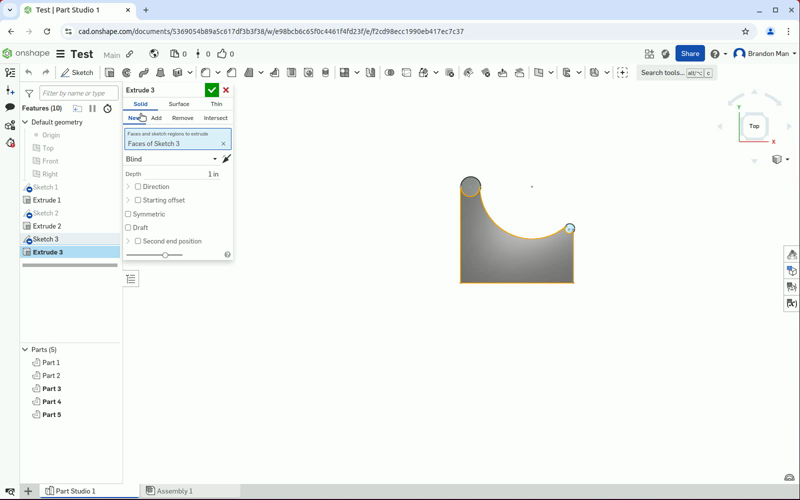
mouse_move(137, 120)
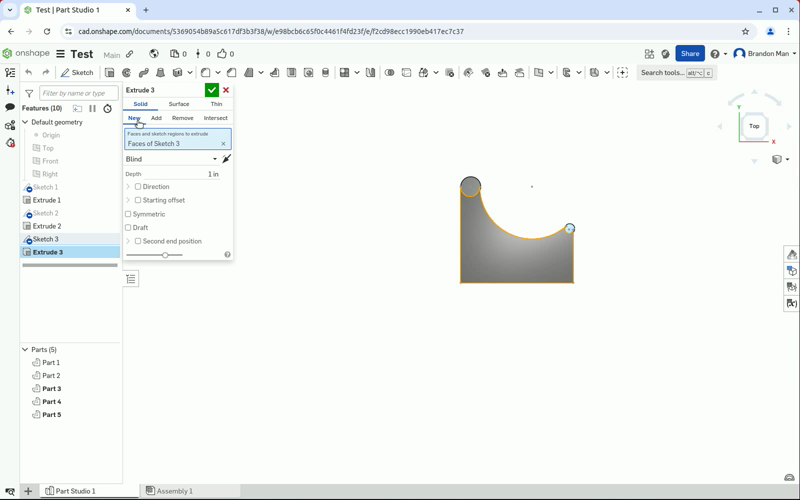
click(137, 120)
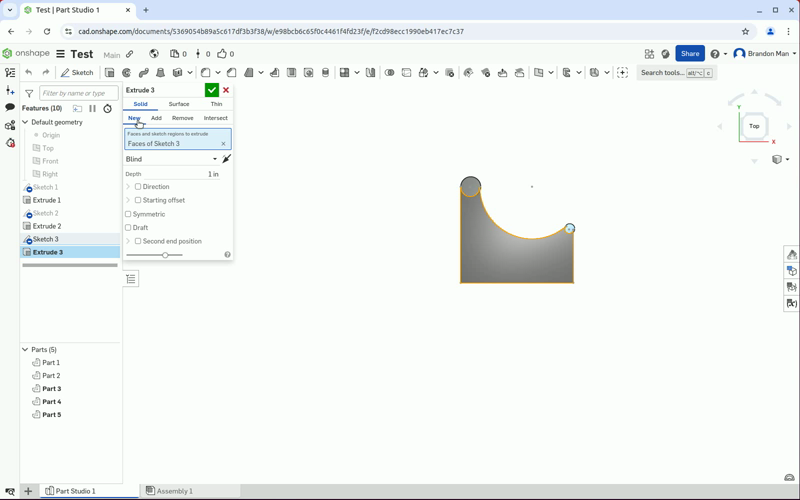
key(tab, 4)
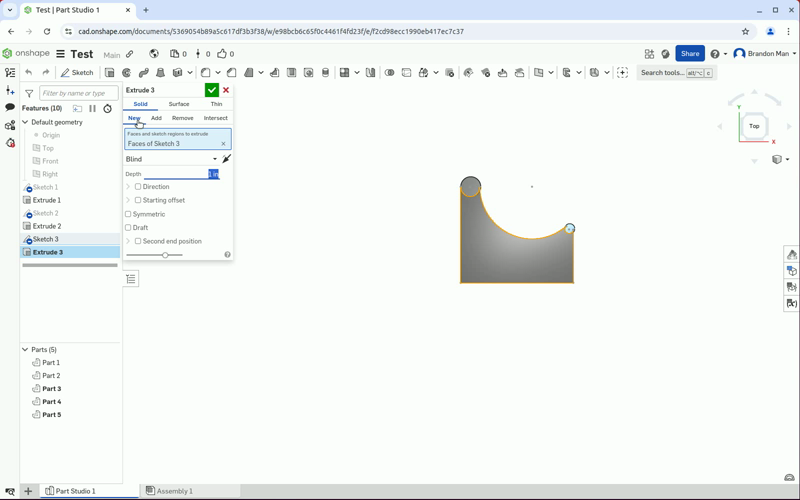
text(3.37)
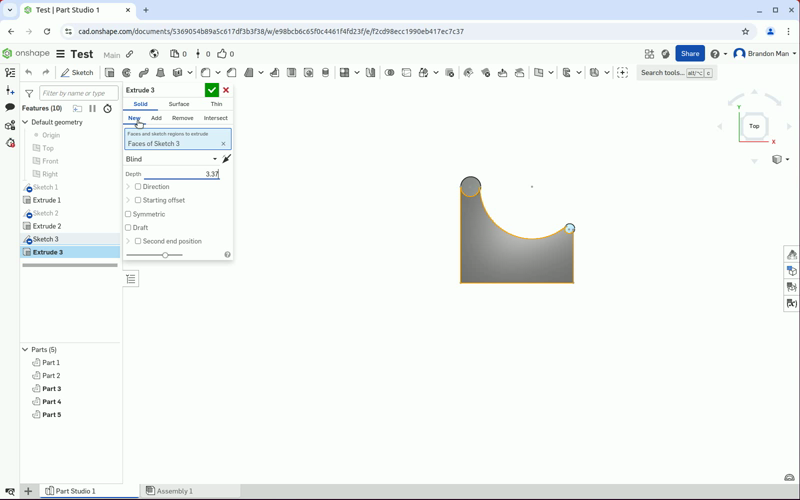
key(enter)
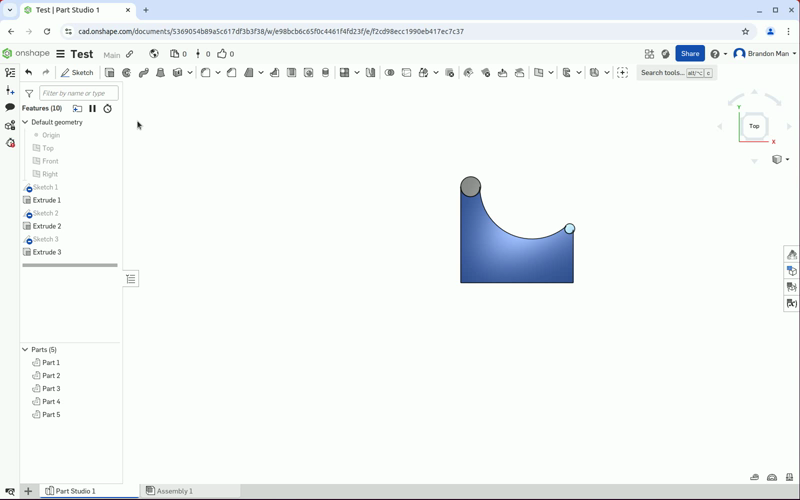
key(shift+h)
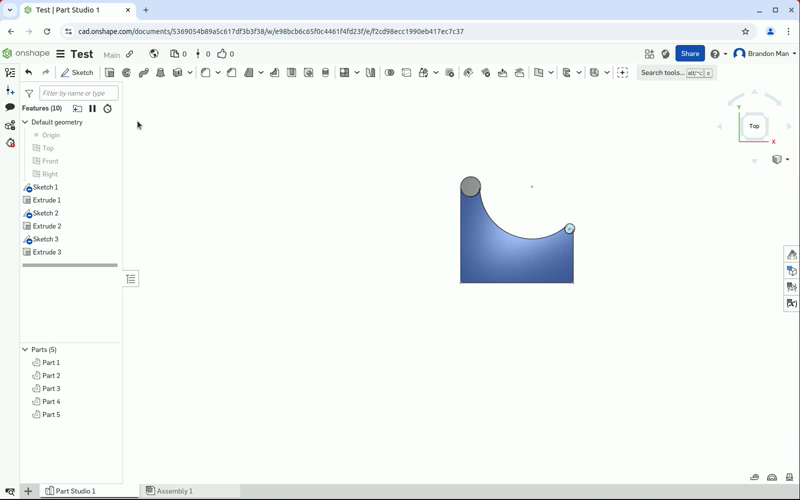
key(shift+h)
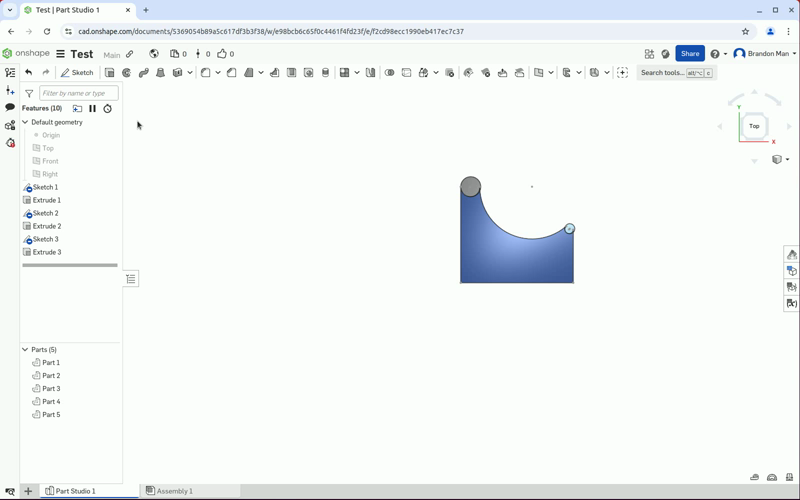
key(shift+7)
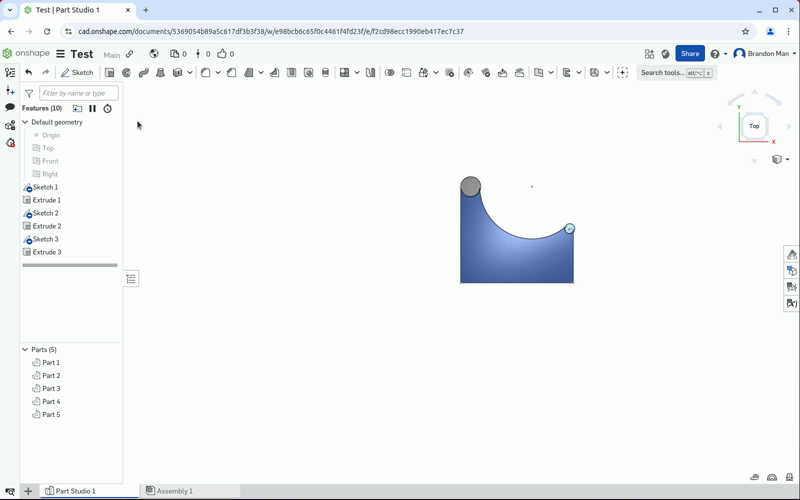
key(up, 3)
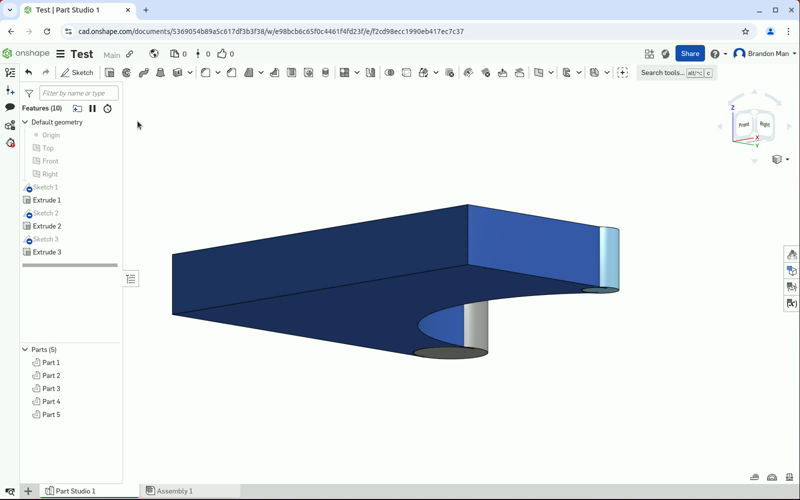
key(left, 3)
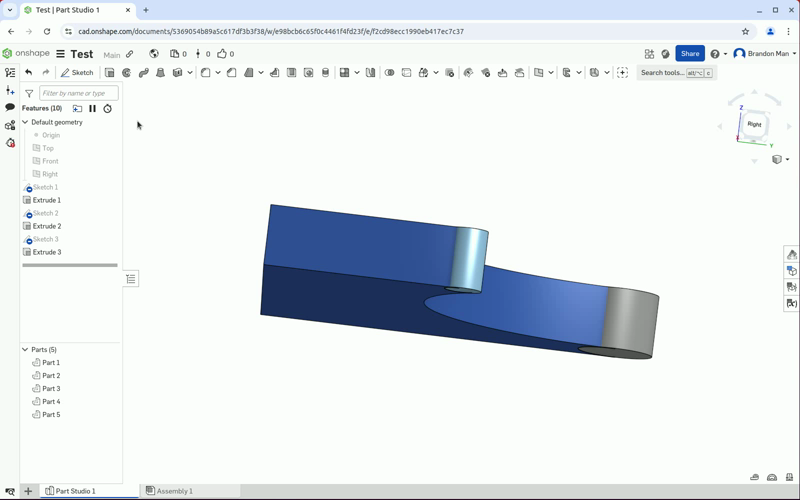
key(right, 3)
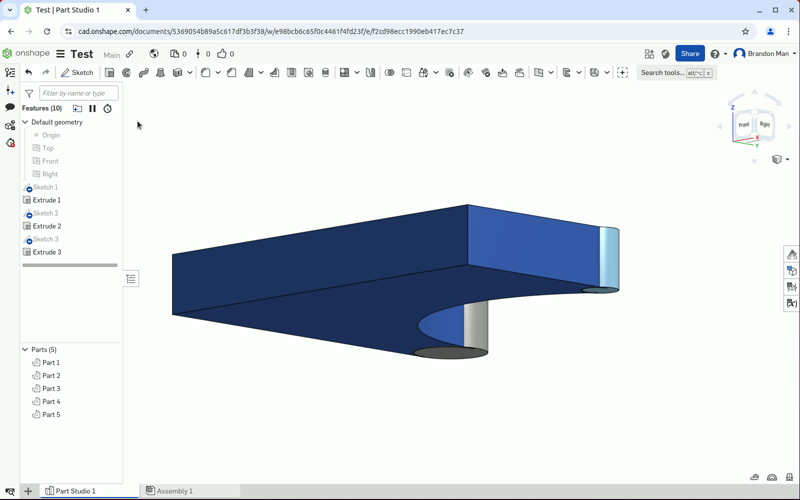
key(down, 3)
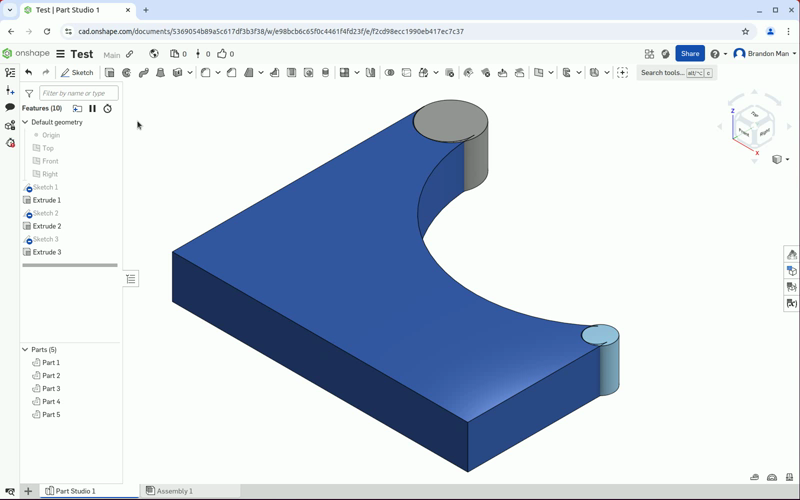
mouse_move(73, 189)
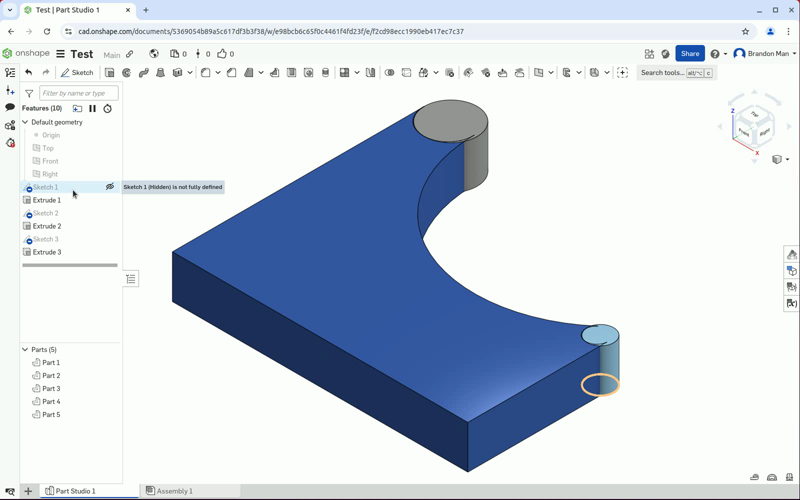
click(73, 189)